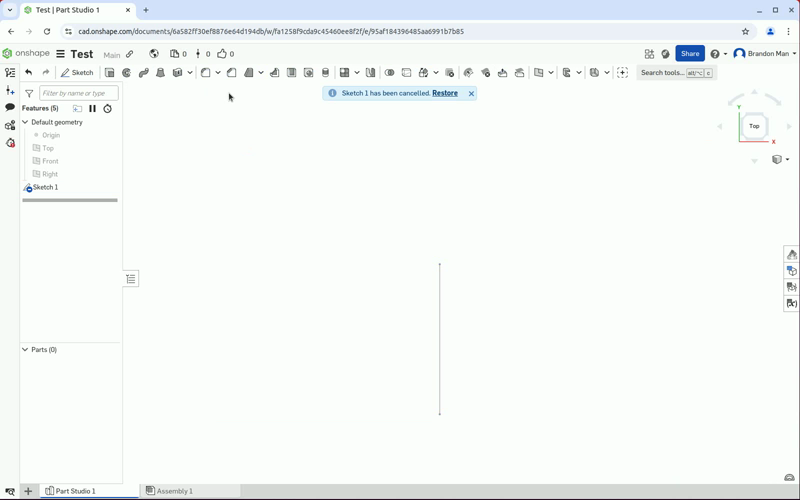
key(shift+h)
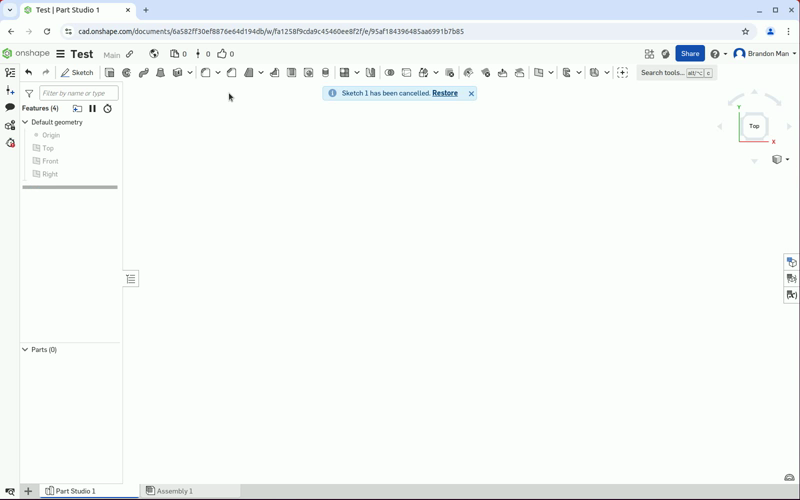
mouse_move(73, 352)
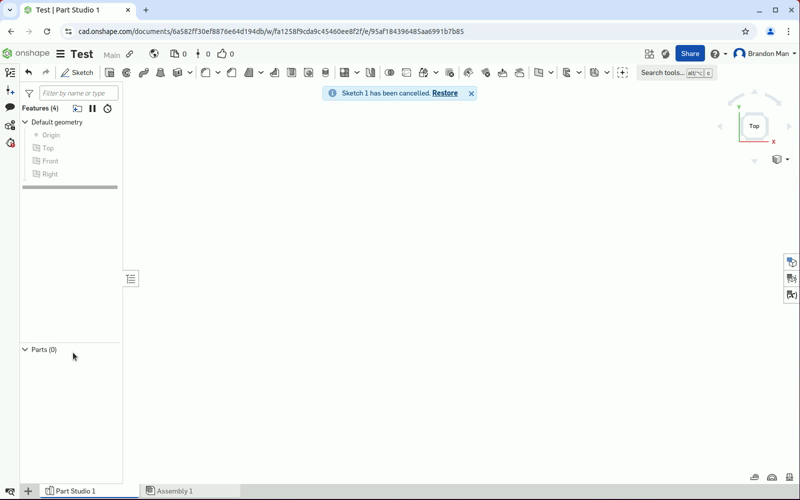
key(y)
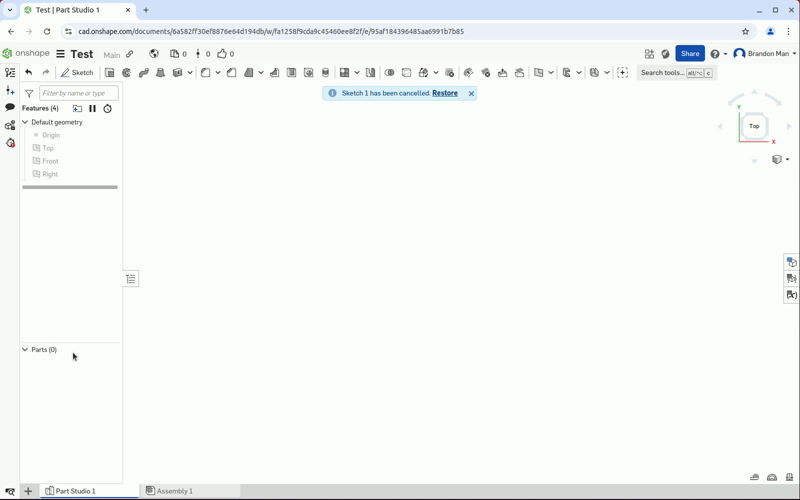
key(shift+p)
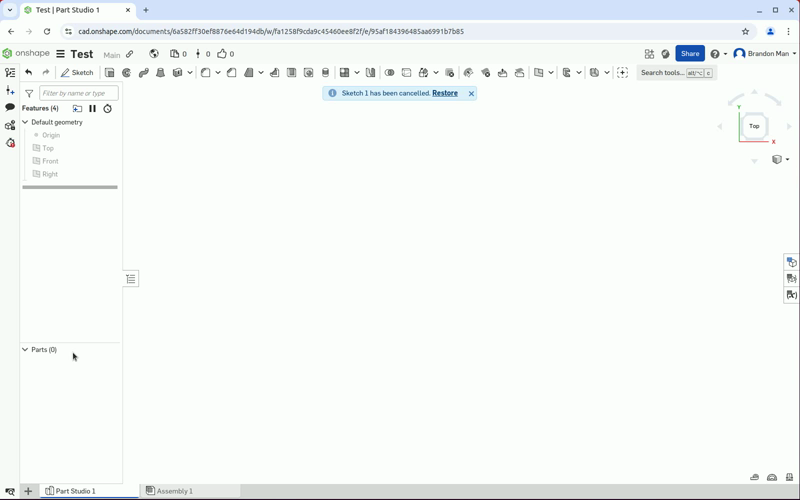
key(space)
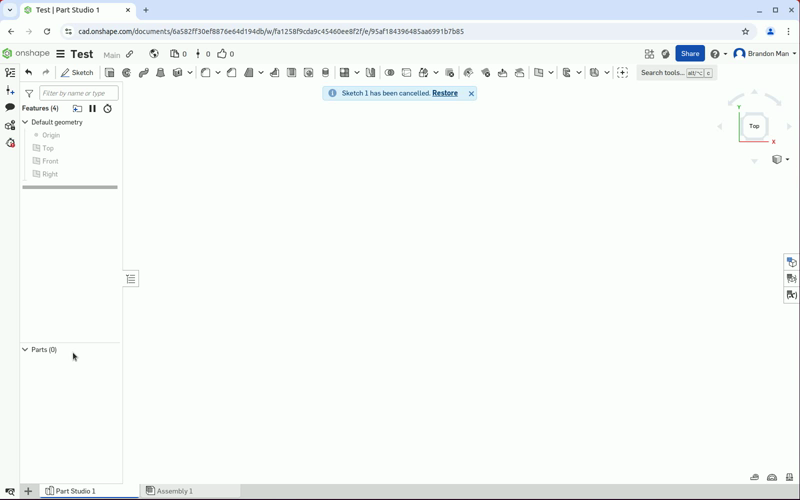
key_down(shift)
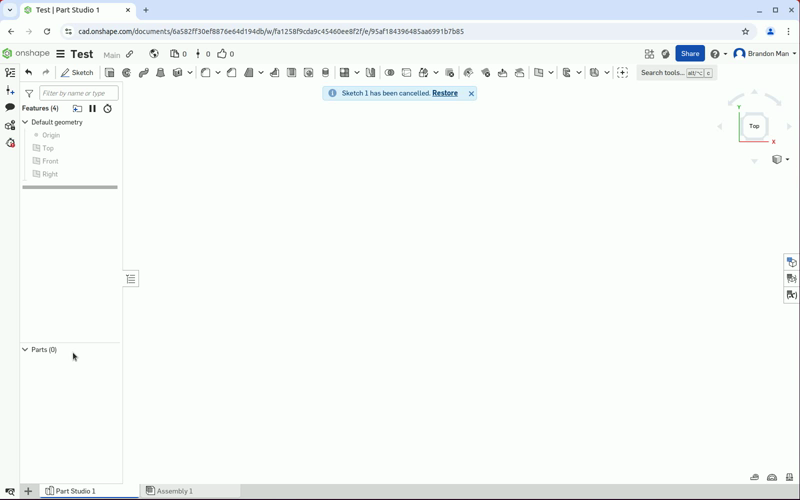
key(up)
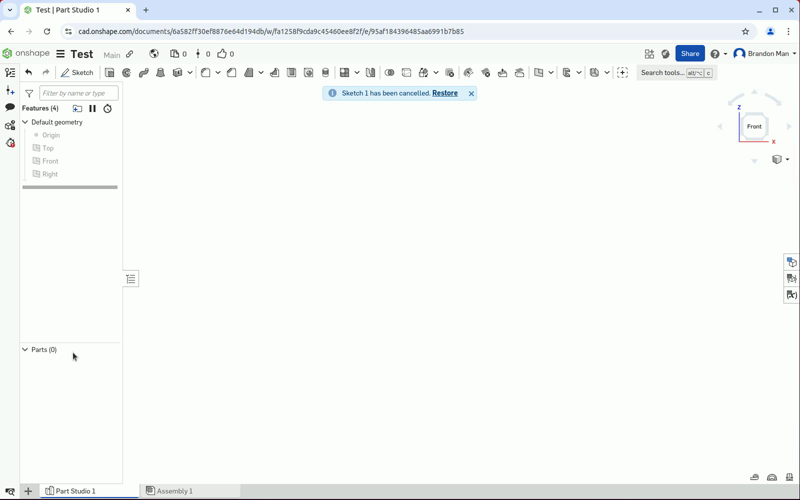
key_up(shift)
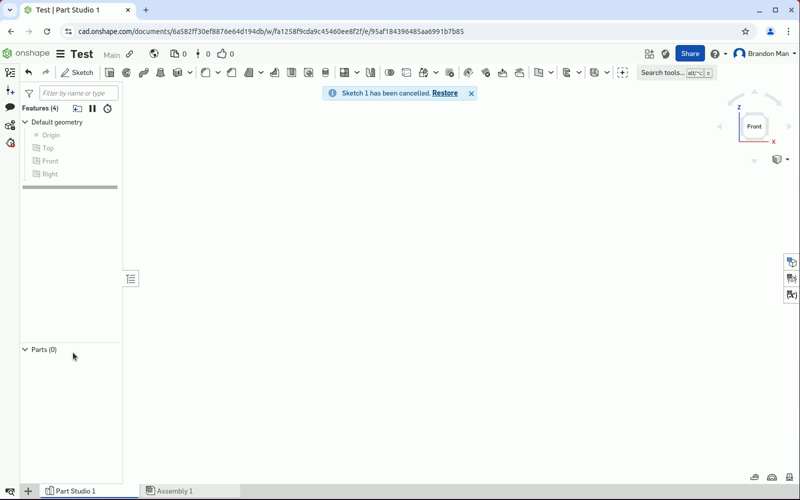
mouse_move(73, 352)
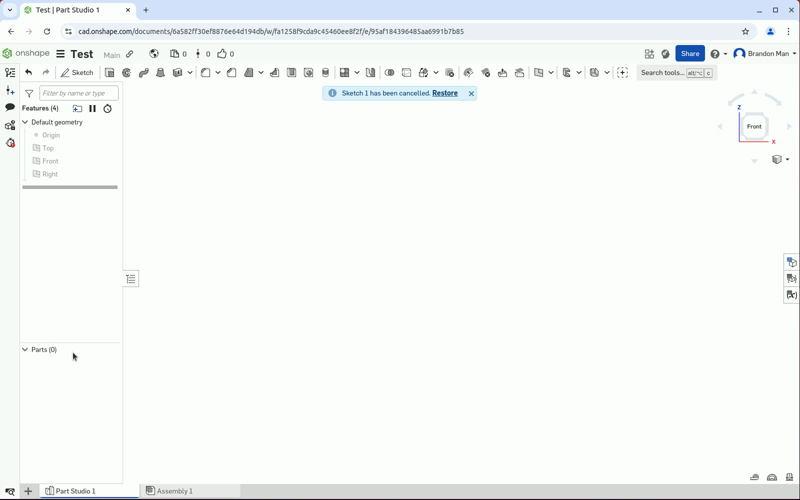
key(shift+y)
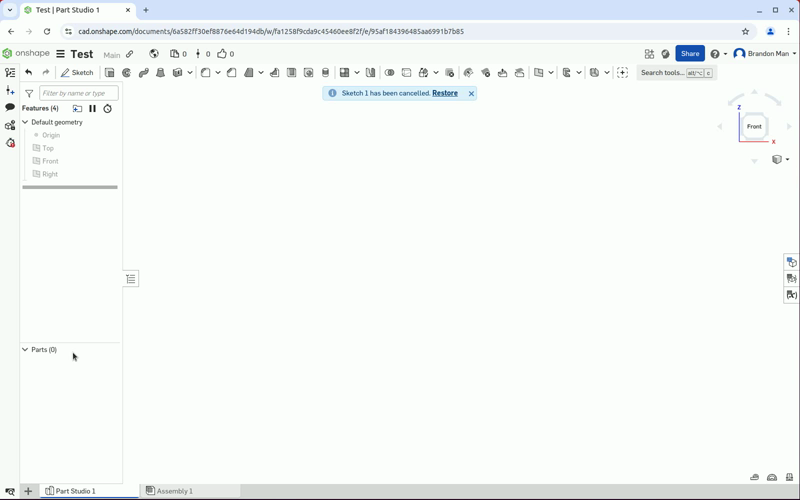
key(shift+s)
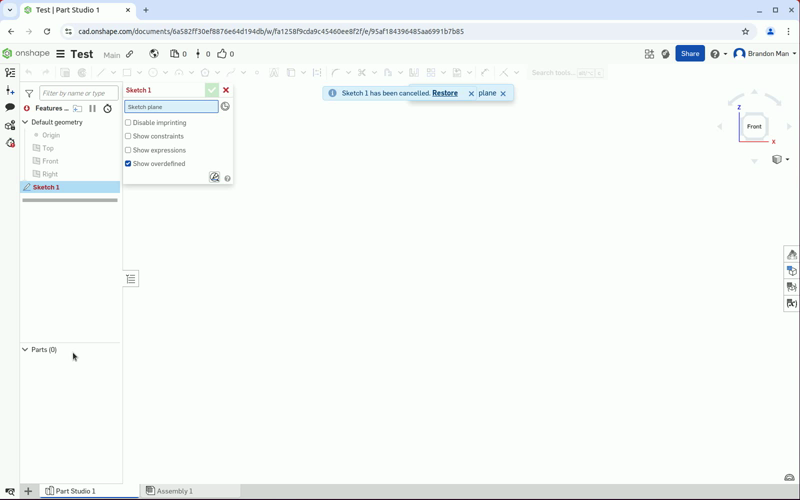
mouse_move(73, 163)
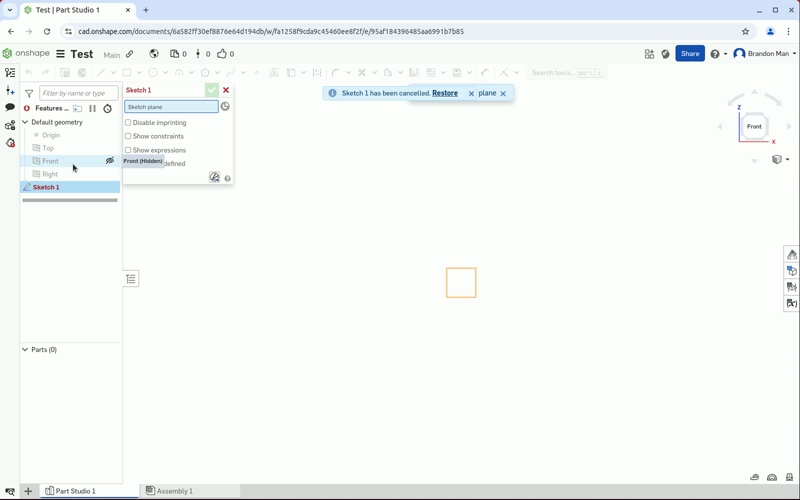
click(73, 163)
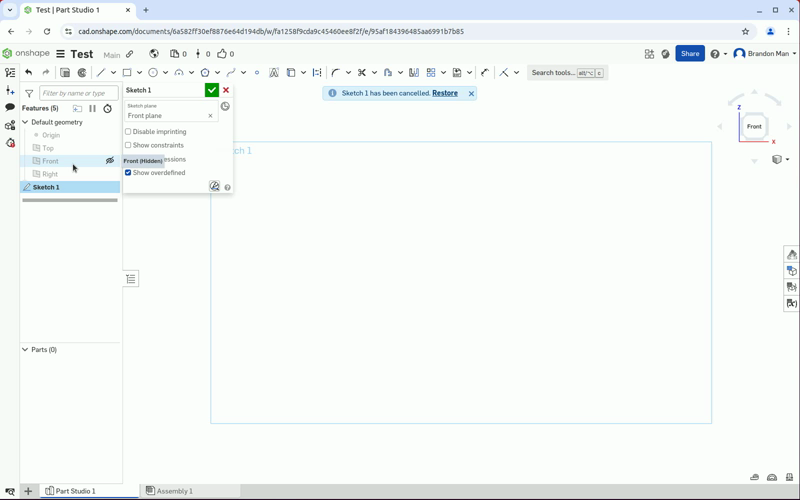
mouse_move(73, 352)
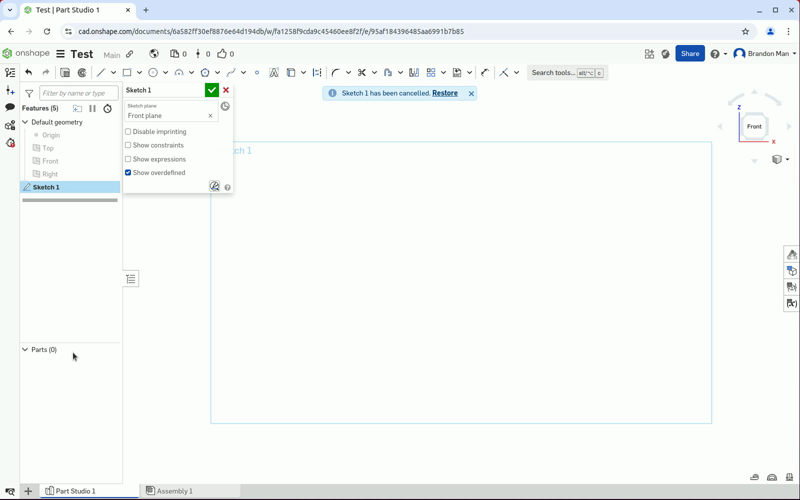
key(y)
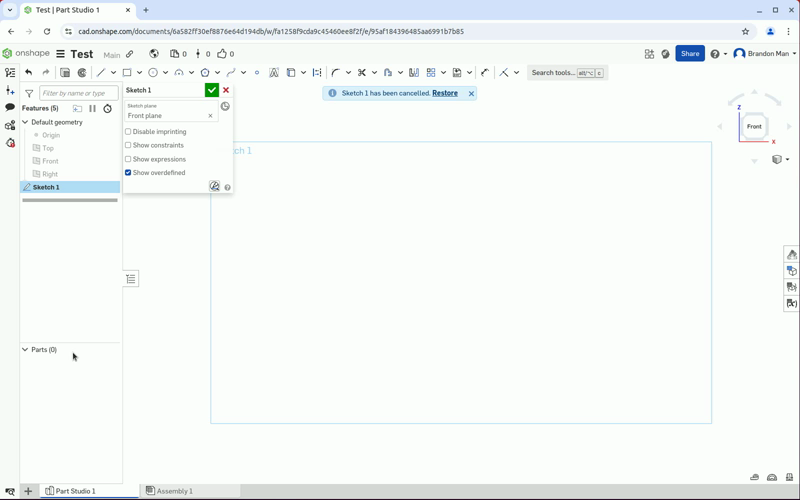
key(l)
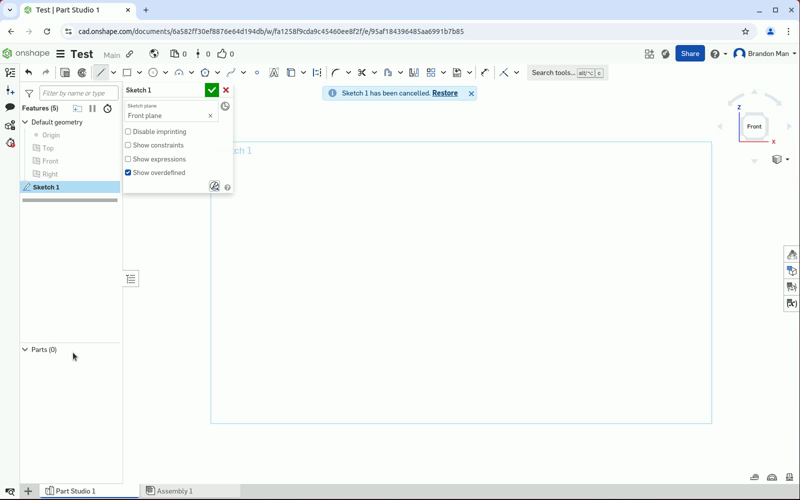
key_down(shift)
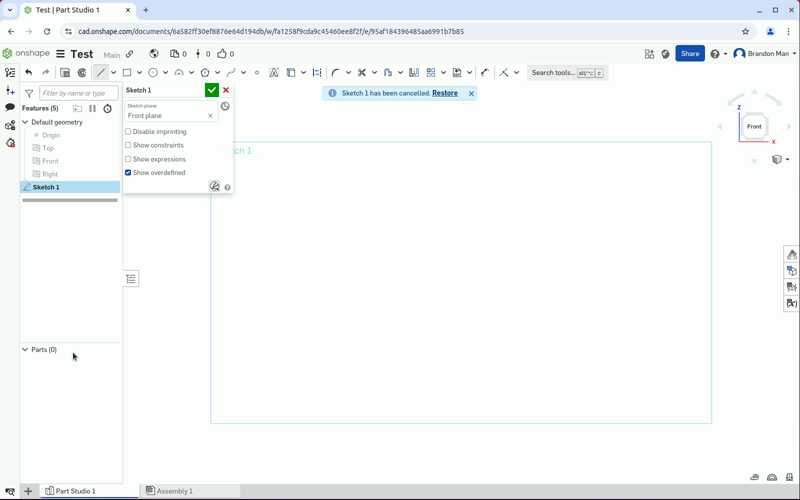
mouse_move(460, 357)
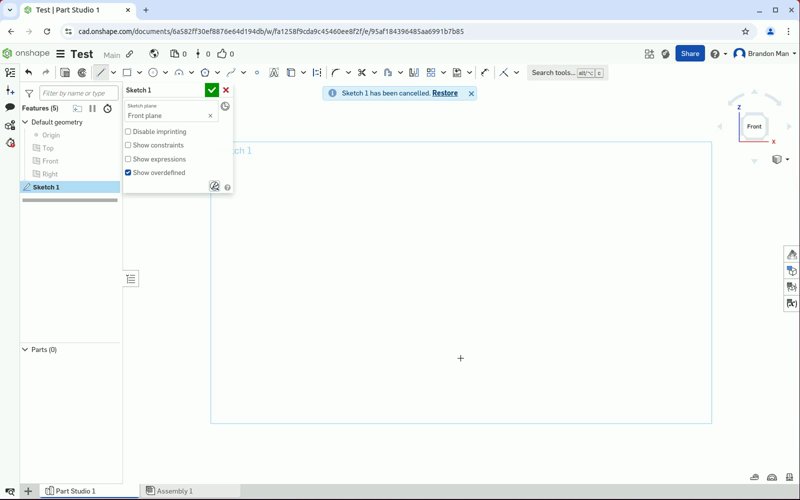
click(460, 357)
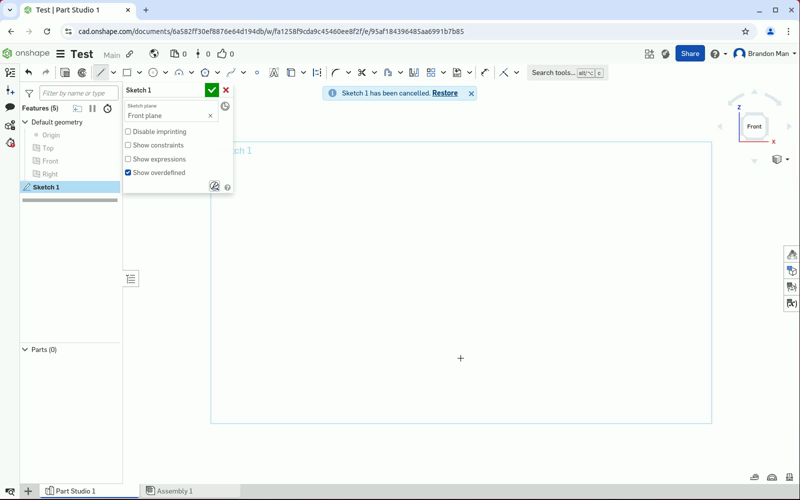
key_up(shift)
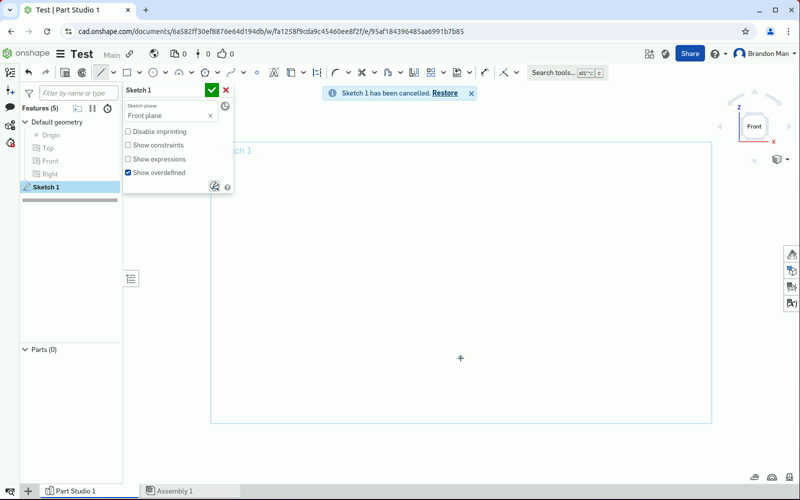
key_down(shift)
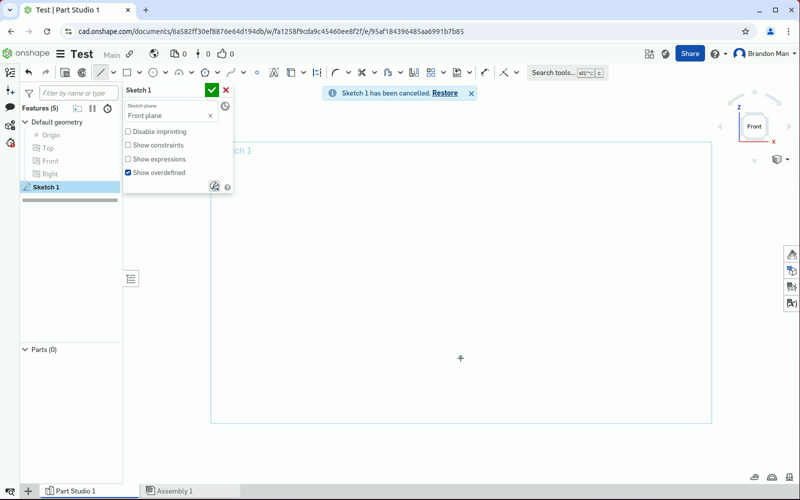
mouse_move(490, 357)
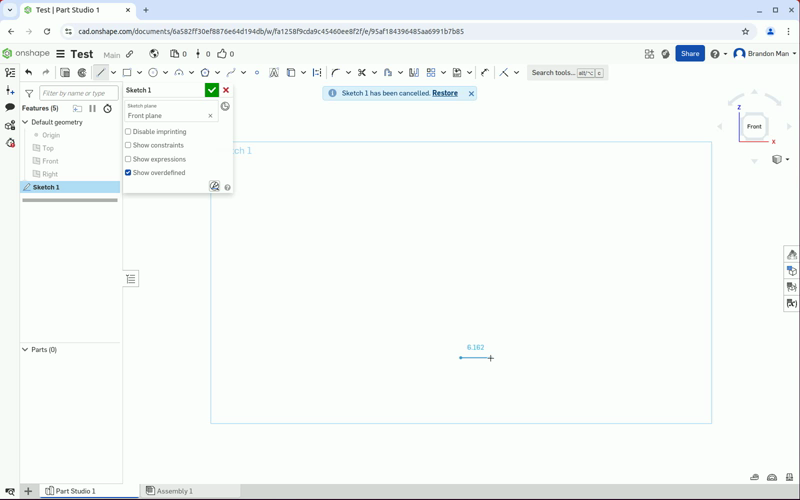
mouse_move(479, 357)
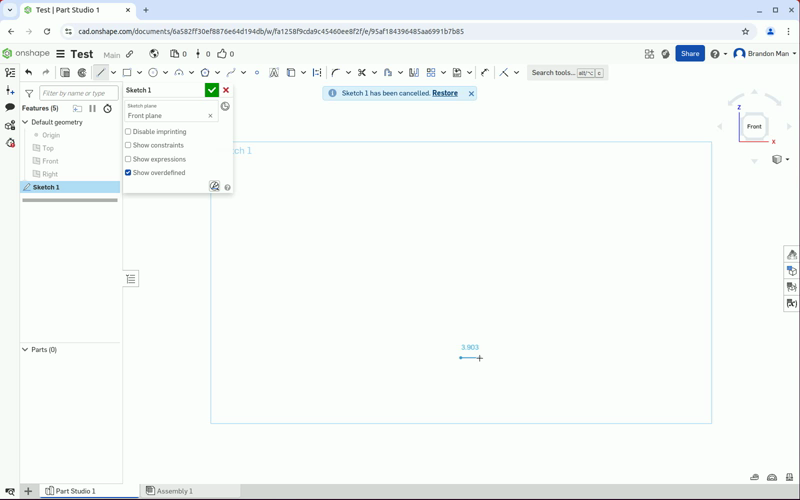
click(479, 357)
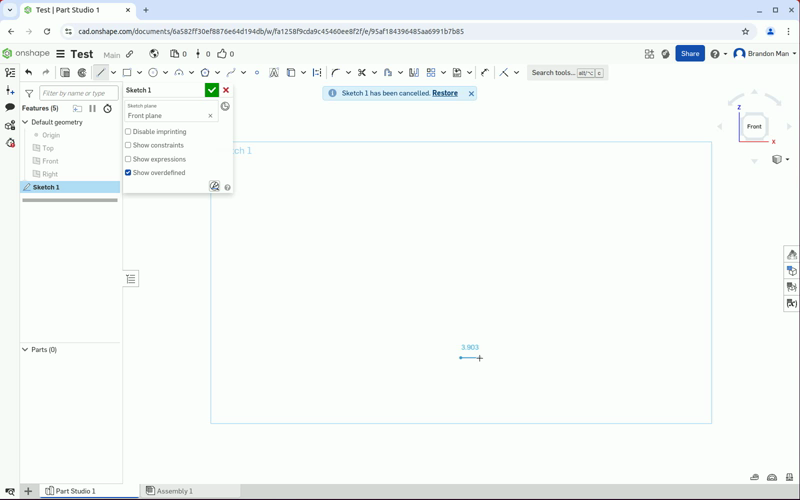
key_up(shift)
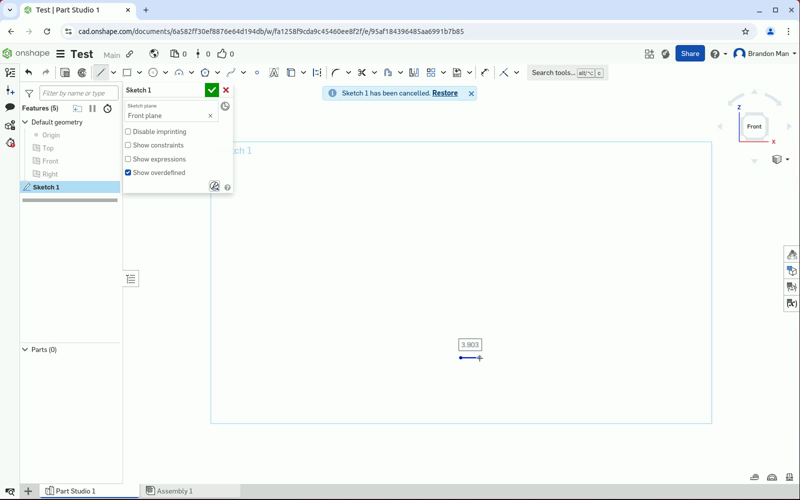
key_down(shift)
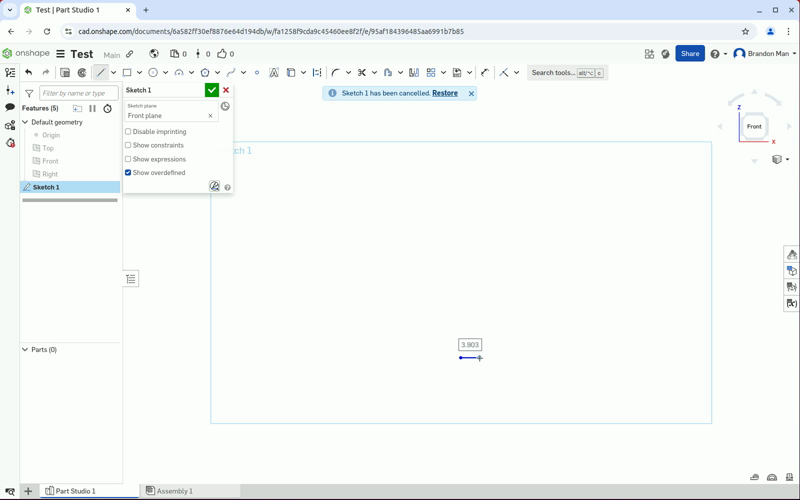
mouse_move(509, 357)
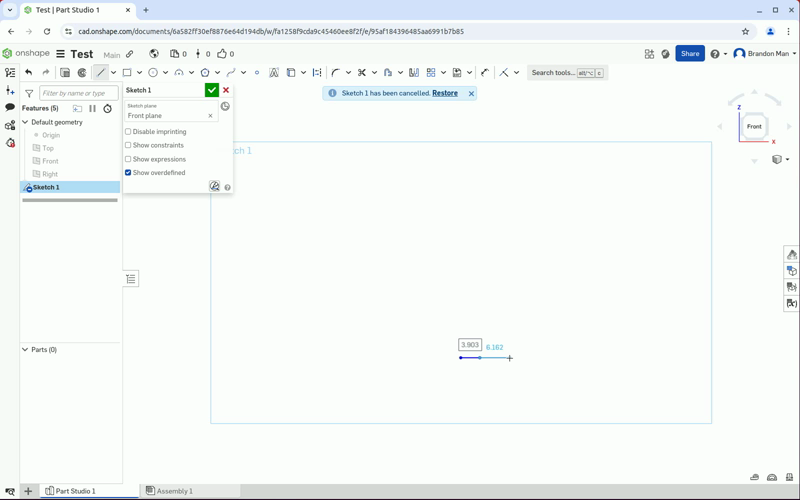
mouse_move(479, 348)
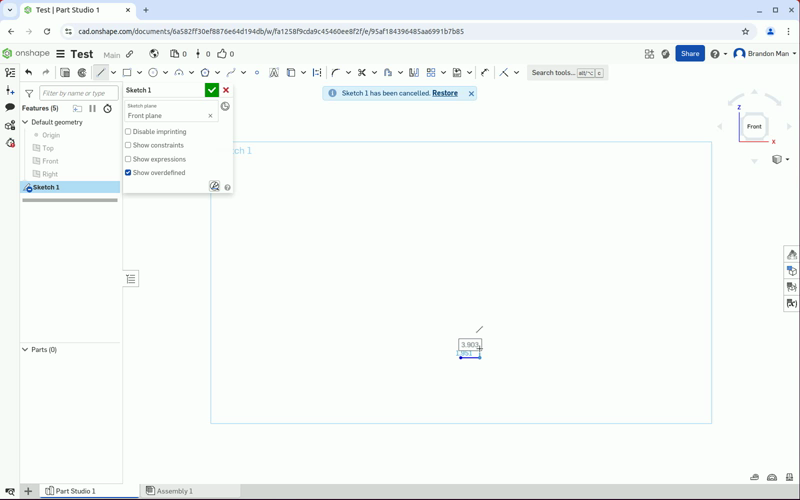
click(479, 348)
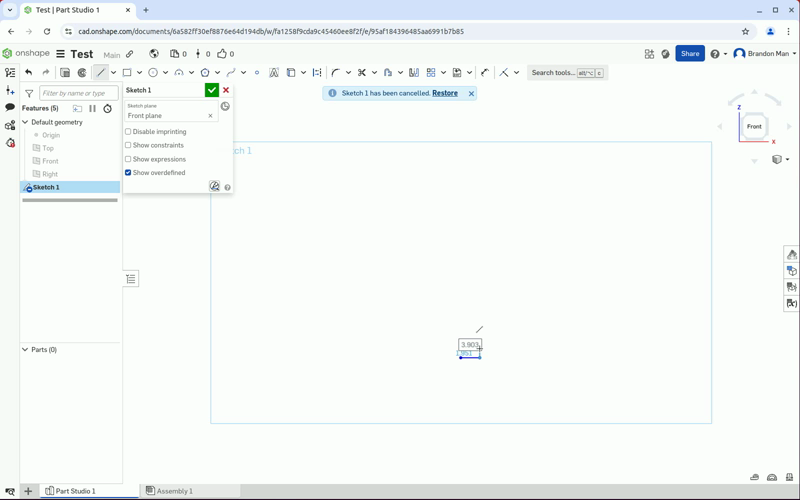
key_up(shift)
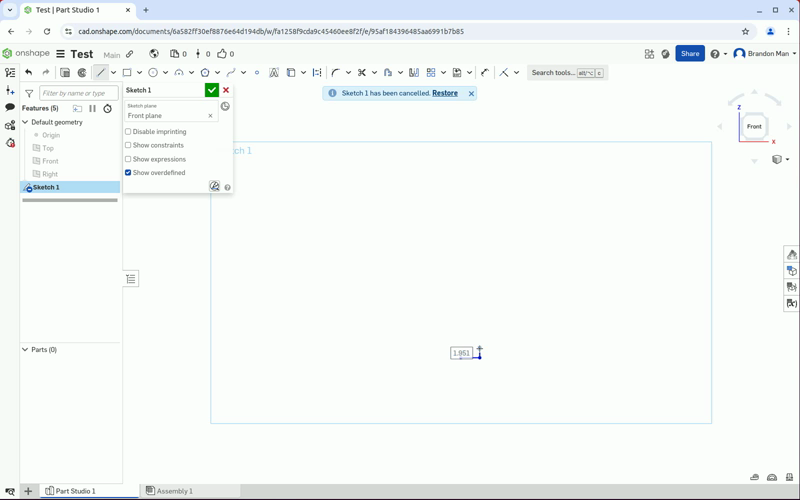
key_down(shift)
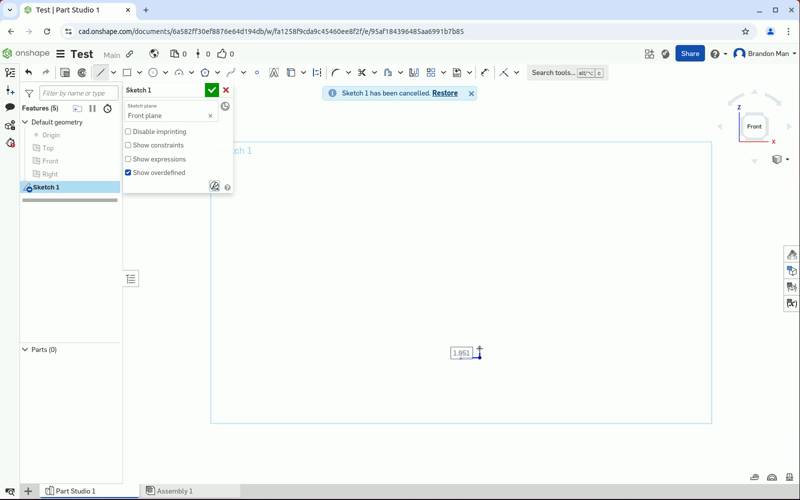
mouse_move(509, 348)
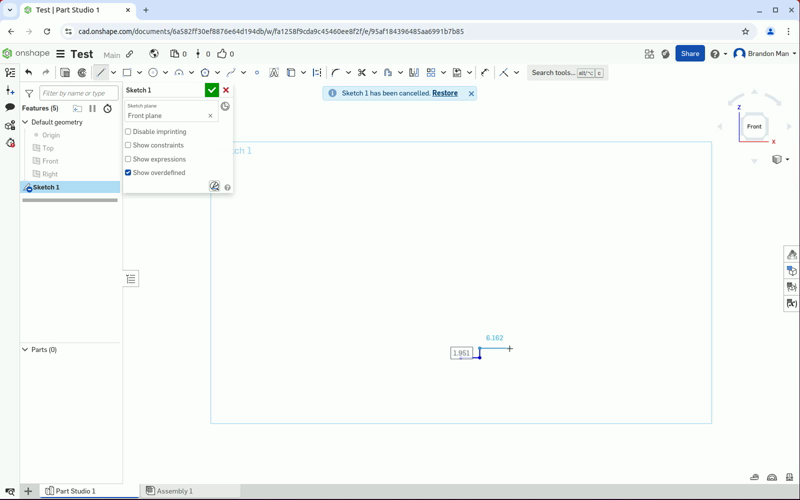
mouse_move(535, 348)
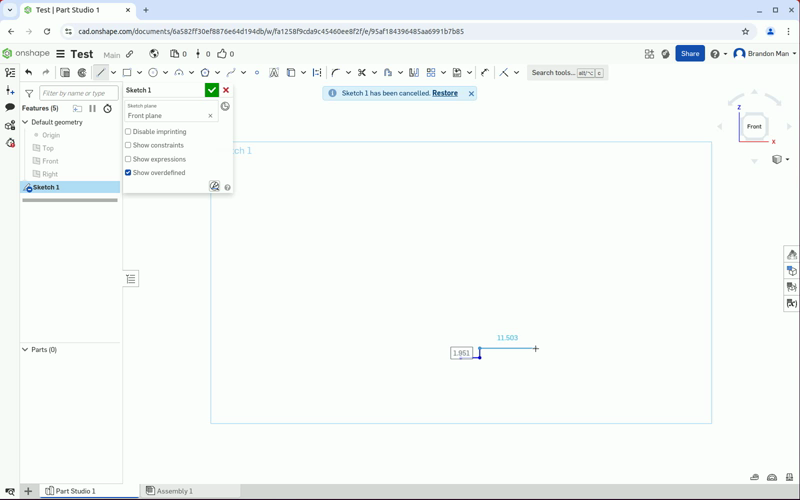
click(535, 348)
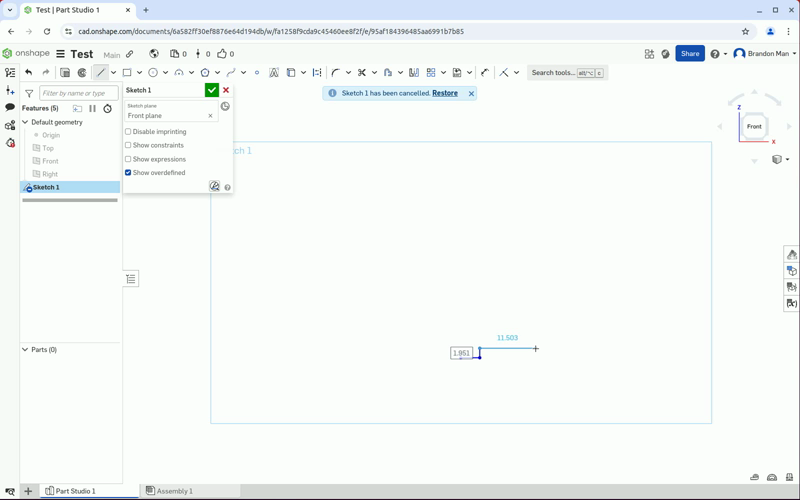
key_up(shift)
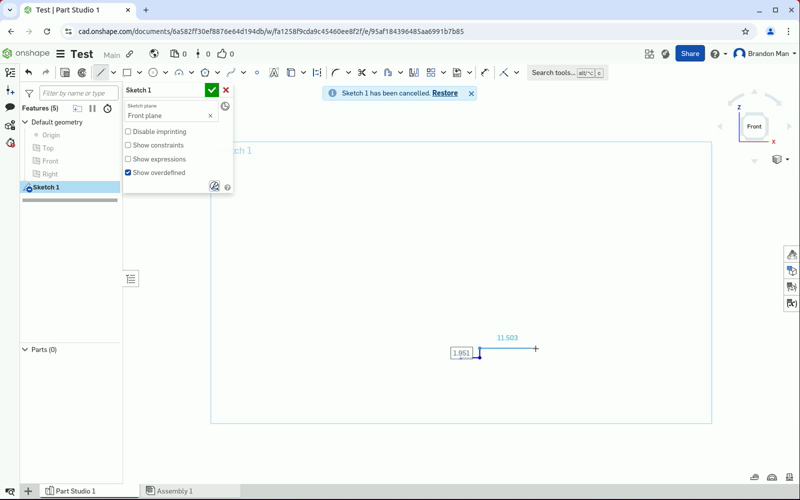
key_down(shift)
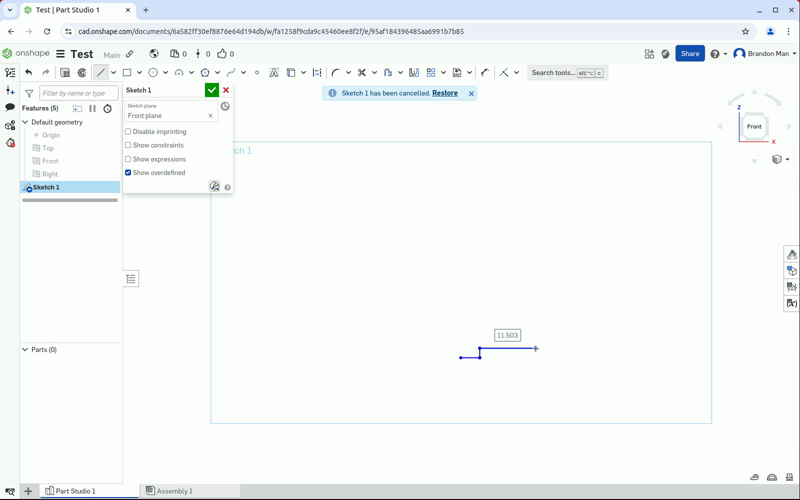
mouse_move(565, 348)
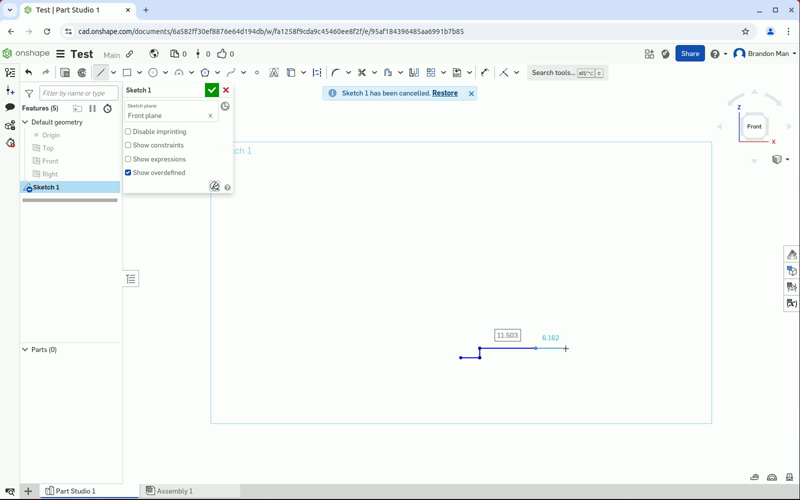
mouse_move(535, 357)
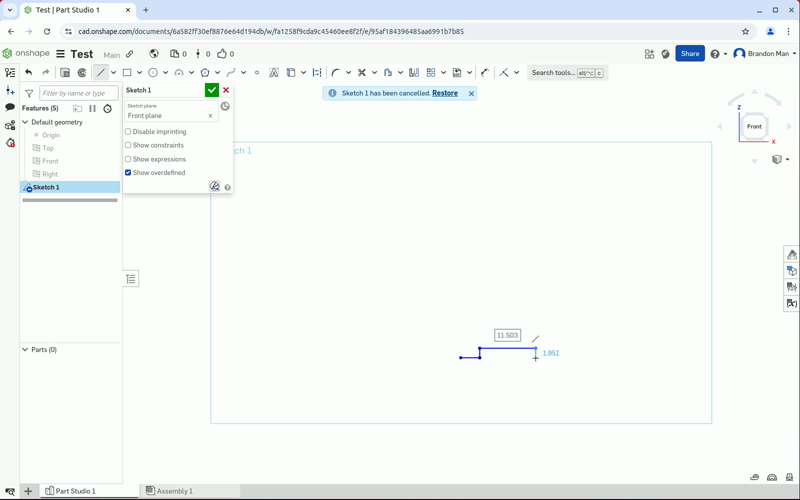
click(535, 357)
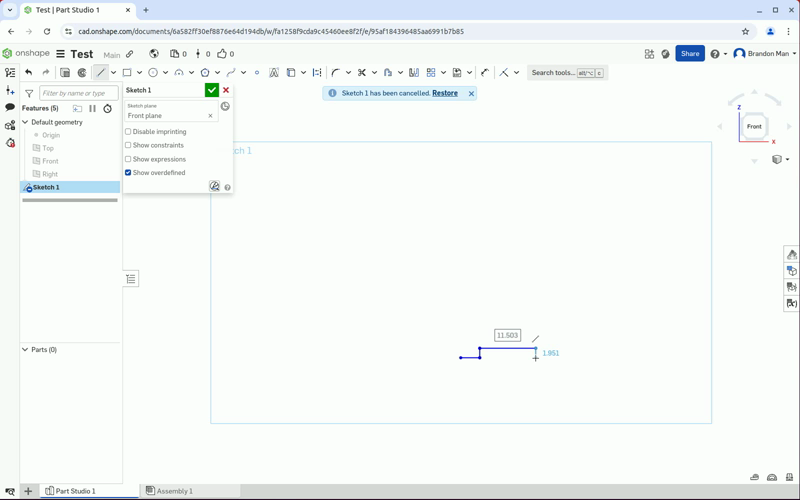
key_up(shift)
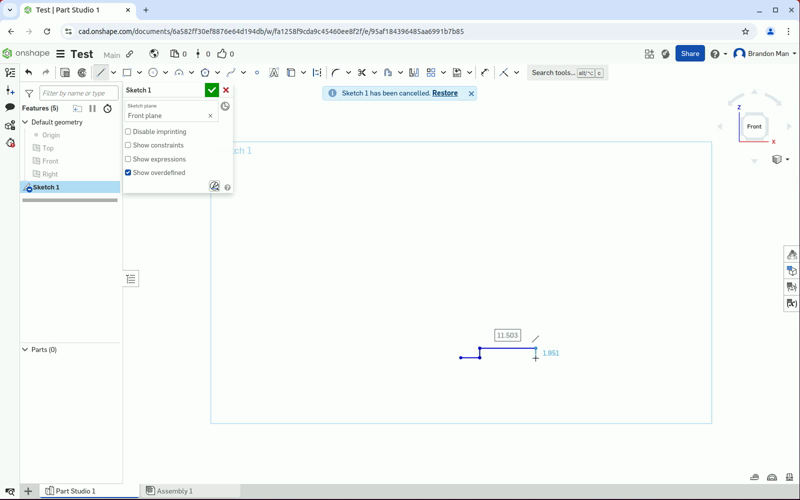
key_down(shift)
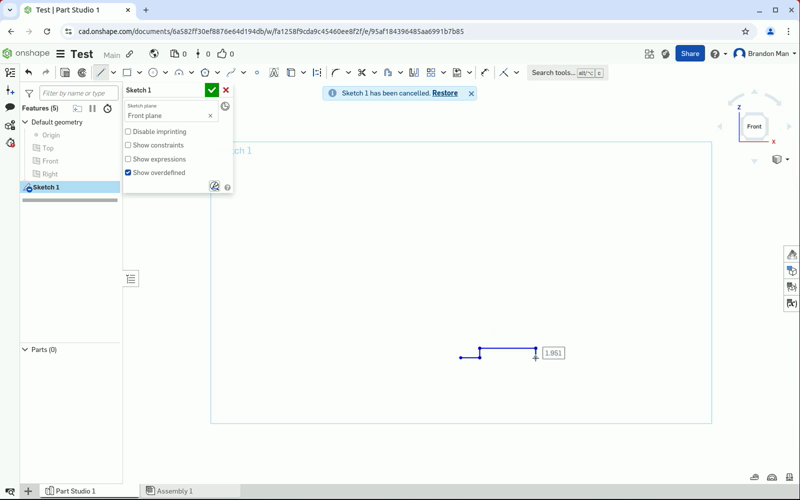
mouse_move(565, 357)
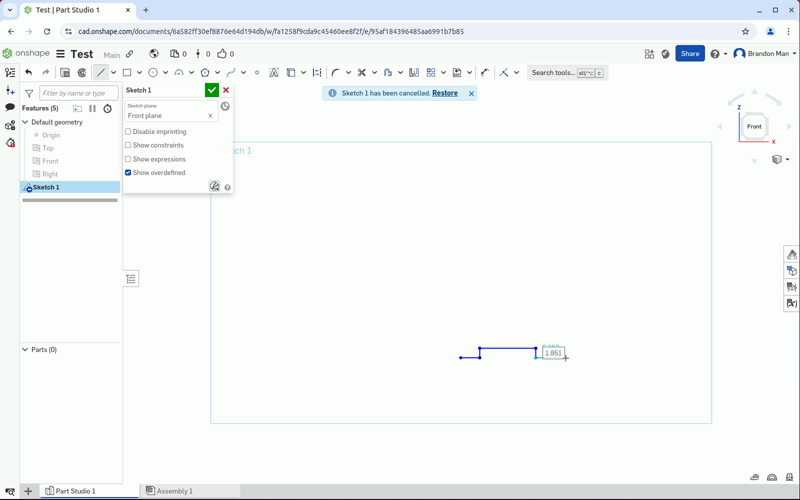
mouse_move(573, 357)
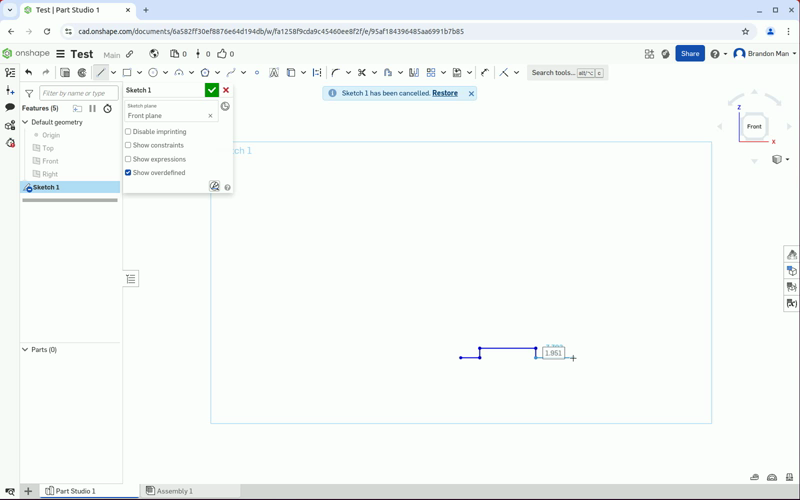
click(573, 357)
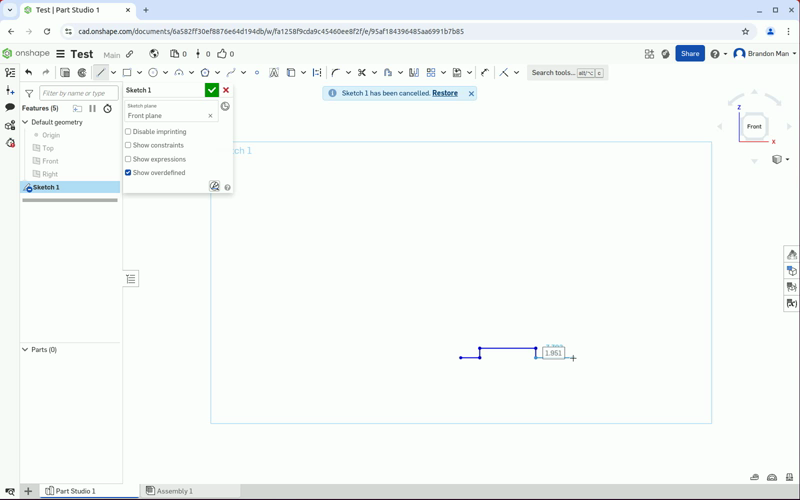
key_up(shift)
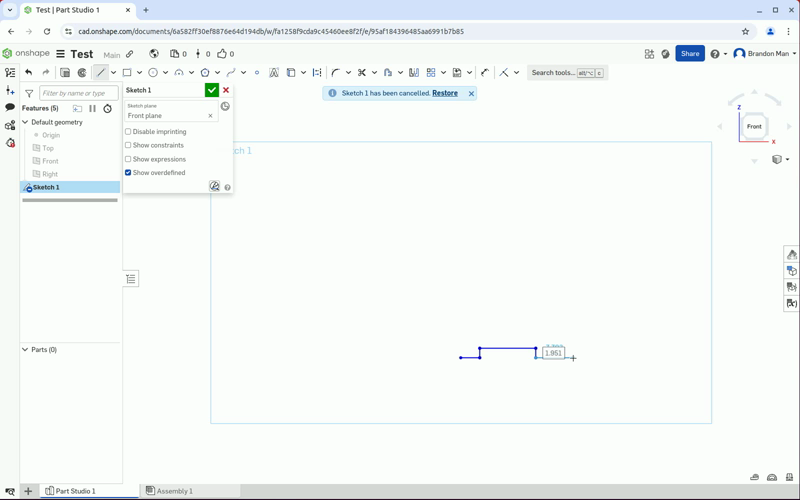
key_down(shift)
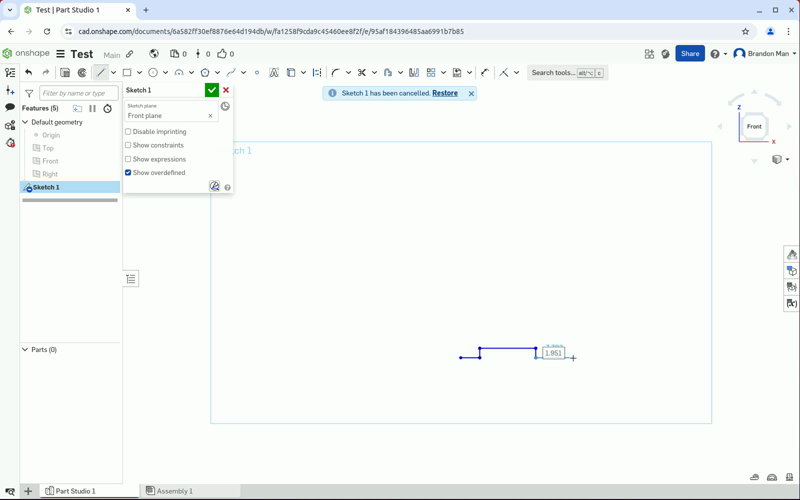
mouse_move(589, 357)
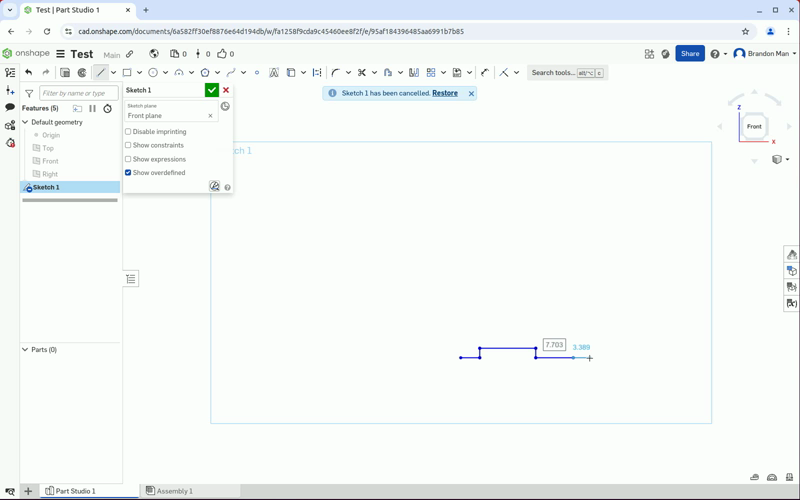
mouse_move(573, 320)
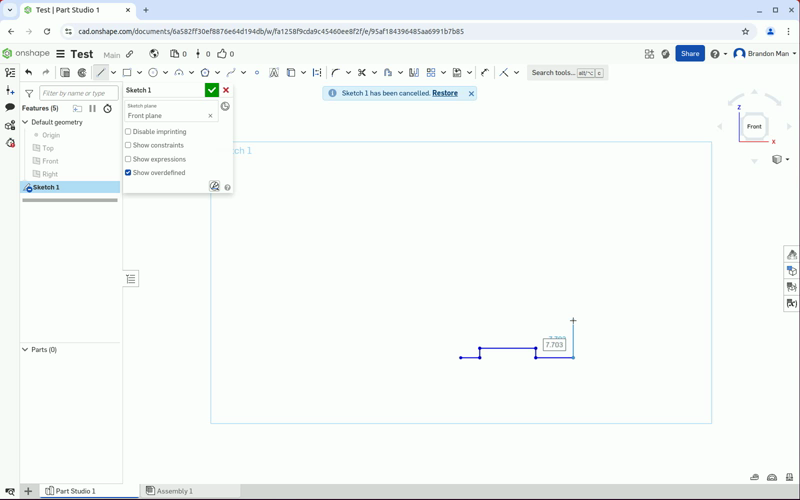
click(573, 320)
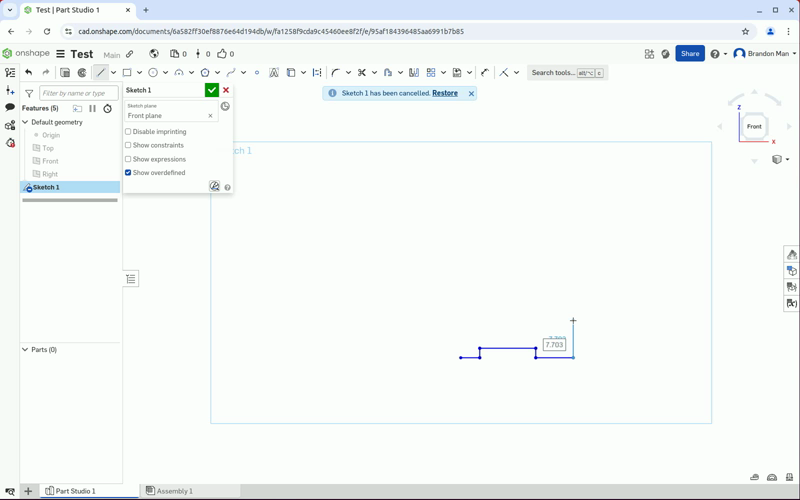
key_up(shift)
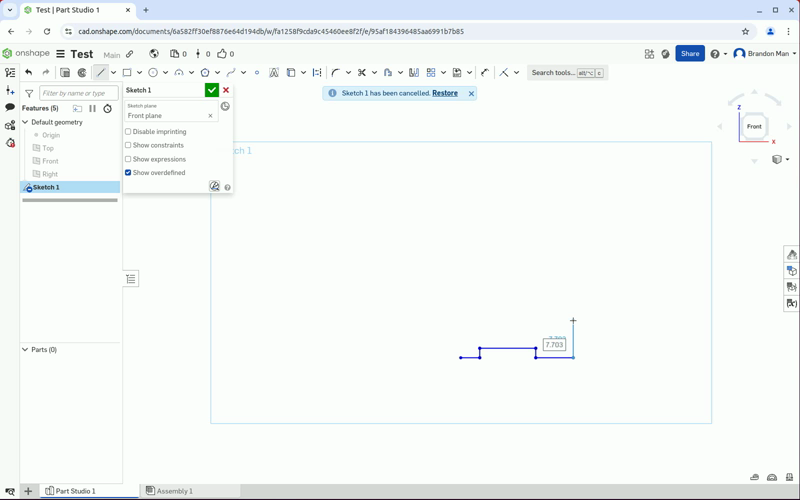
key_down(shift)
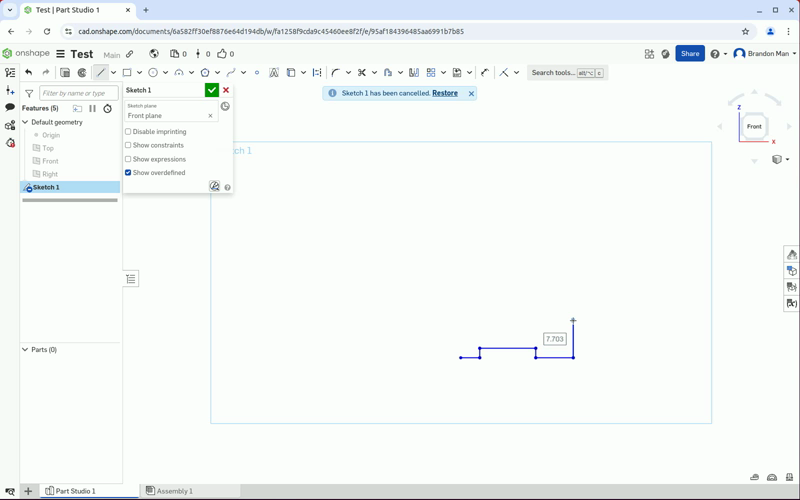
mouse_move(508, 283)
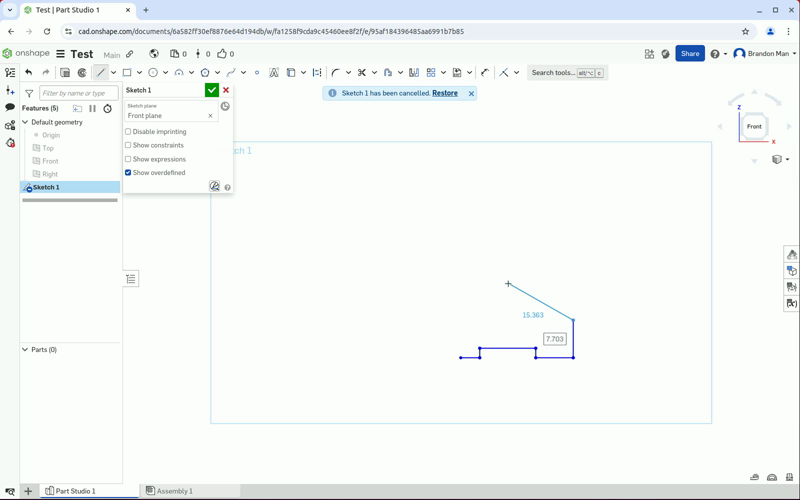
click(508, 283)
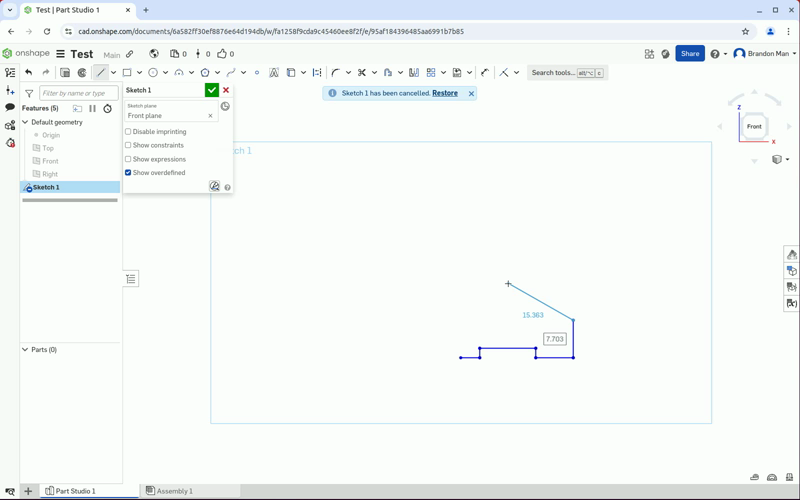
key_up(shift)
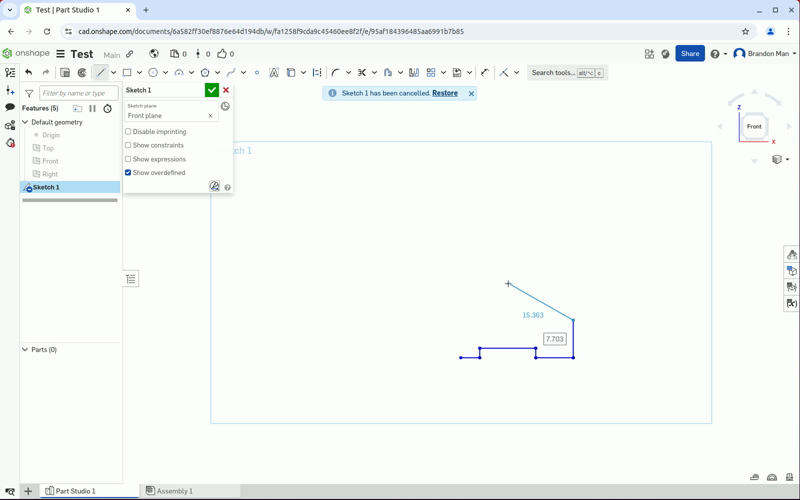
key_down(shift)
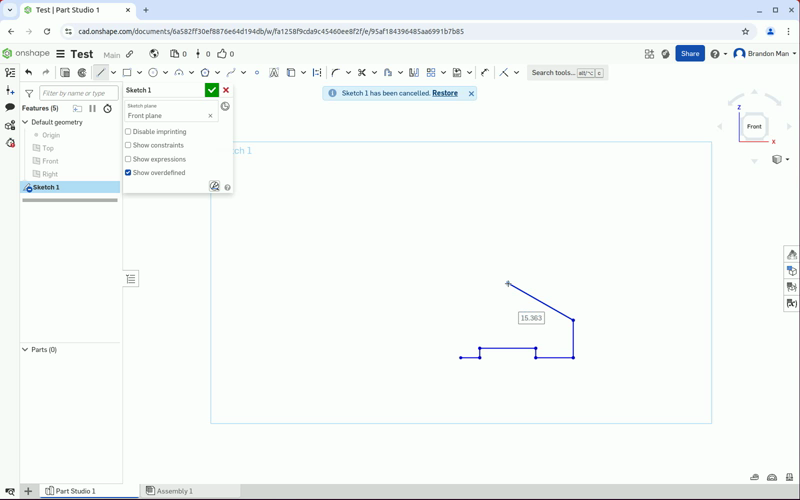
mouse_move(538, 283)
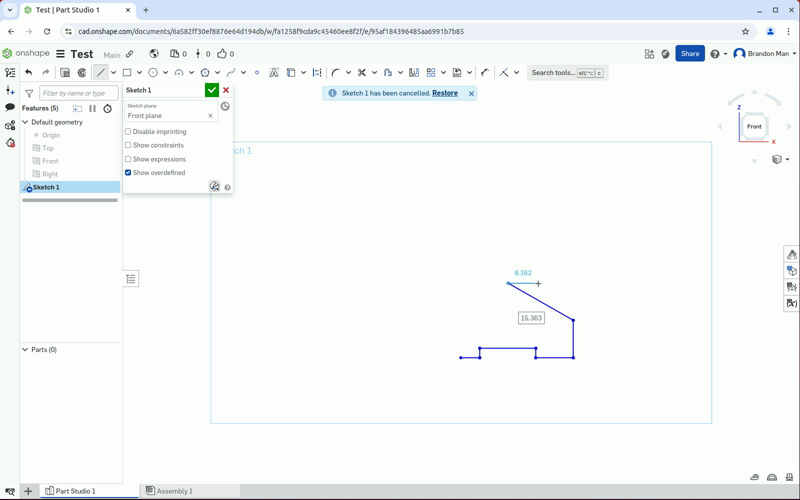
mouse_move(460, 283)
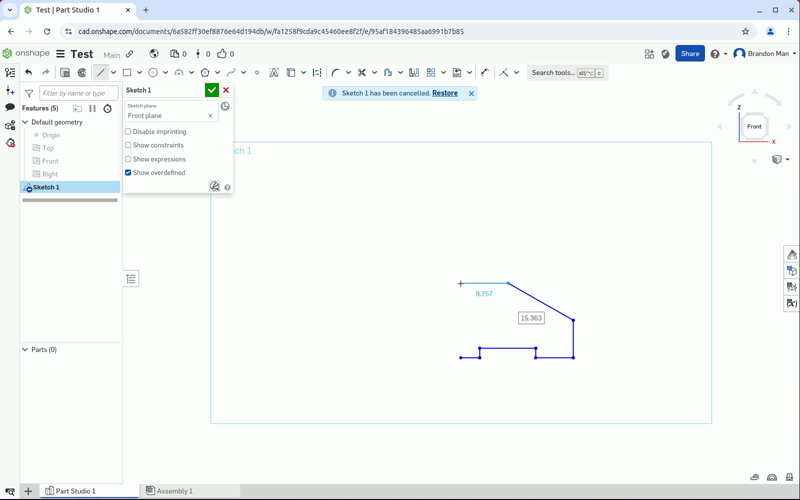
click(460, 283)
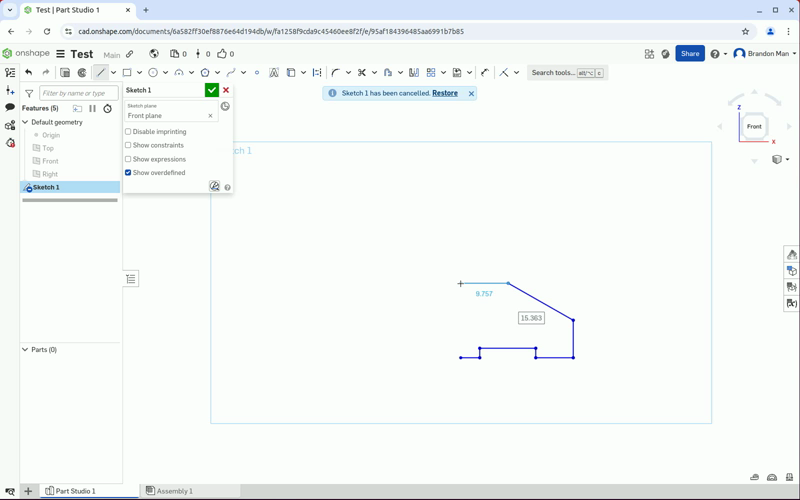
key_up(shift)
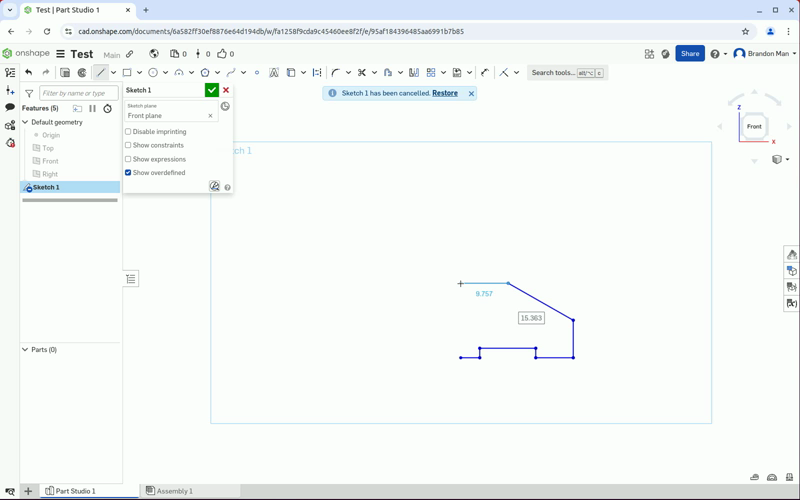
key_down(shift)
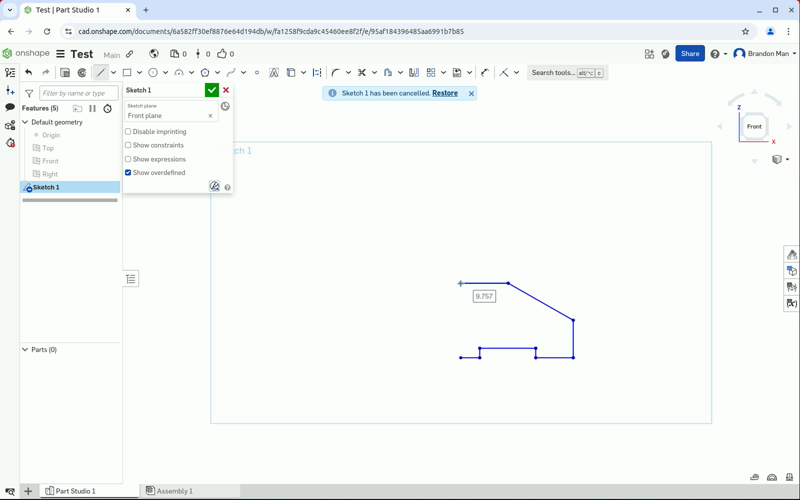
mouse_move(460, 357)
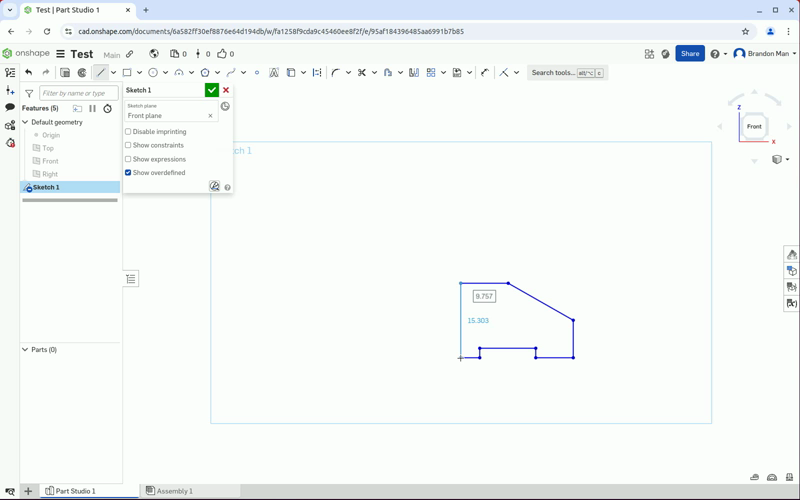
key_up(shift)
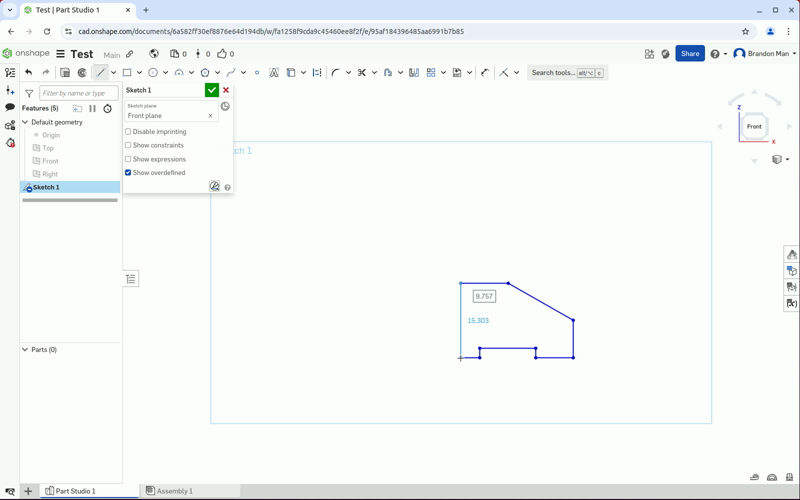
click(460, 357)
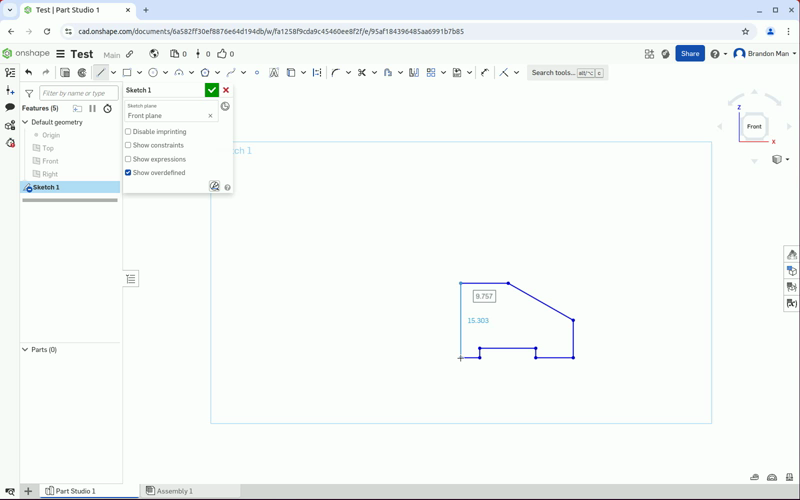
key(esc)
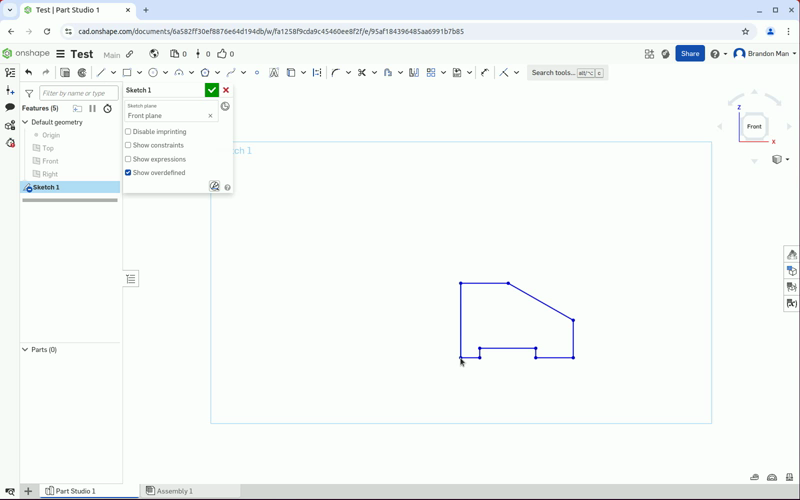
mouse_move(507, 318)
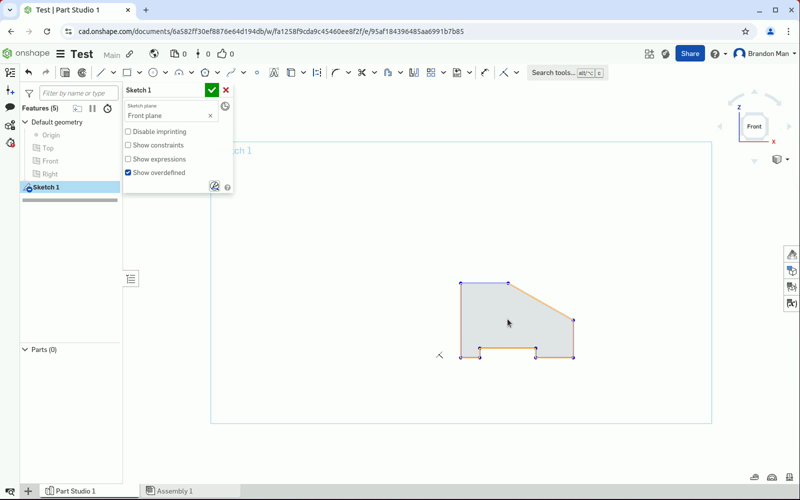
click(507, 318)
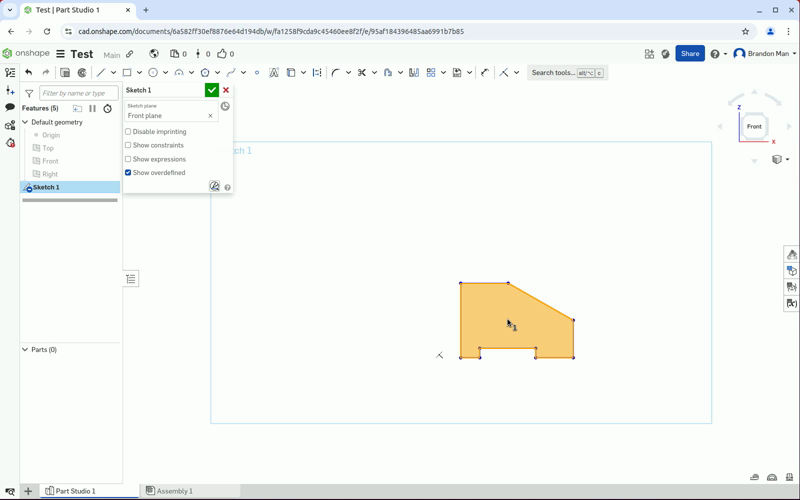
mouse_move(73, 352)
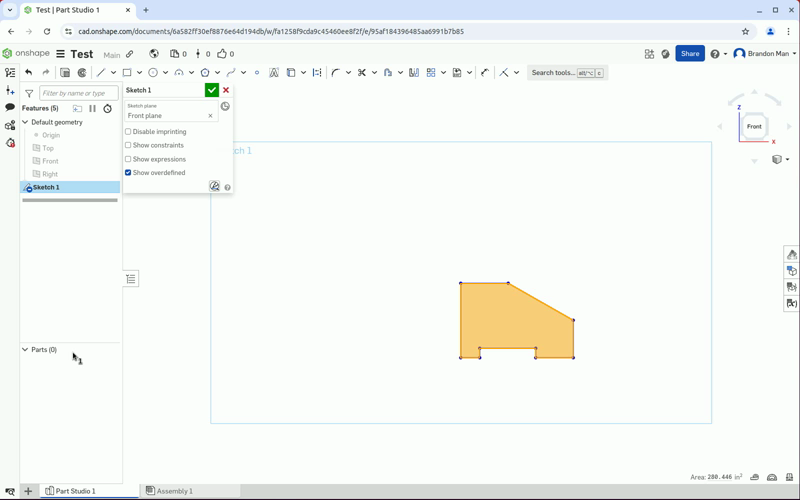
key(shift+y)
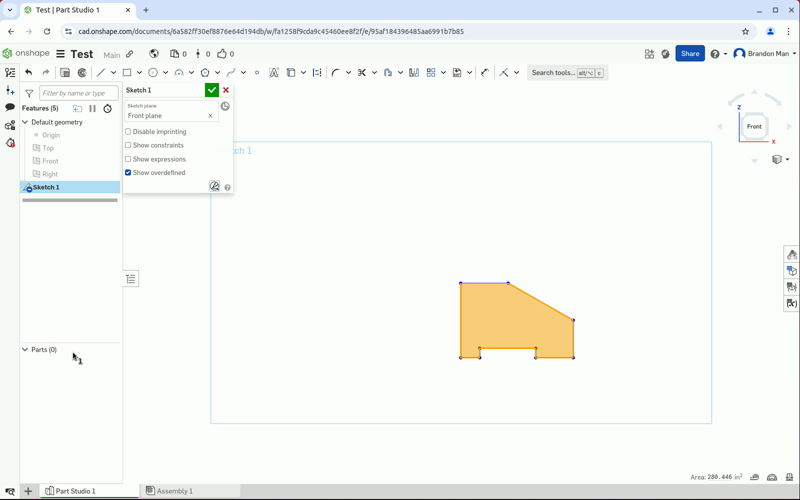
key(shift+e)
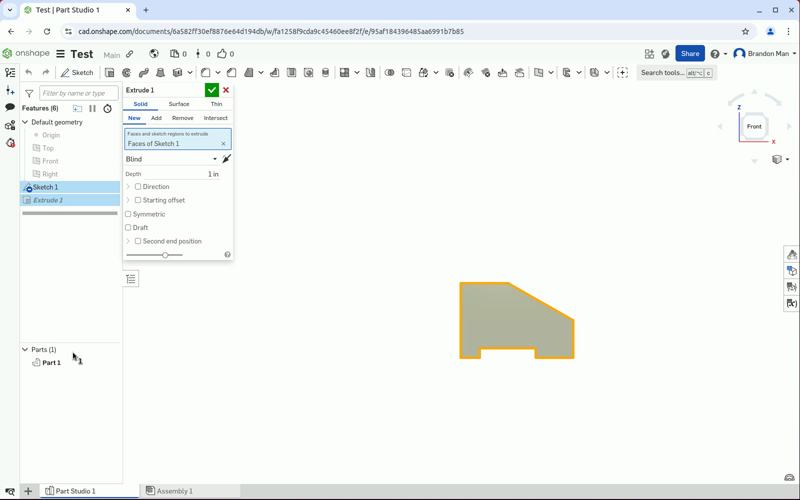
mouse_move(143, 106)
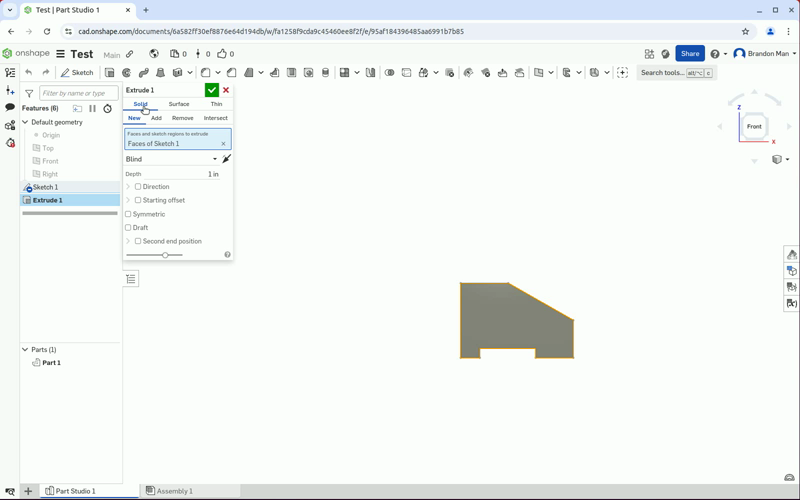
click(143, 106)
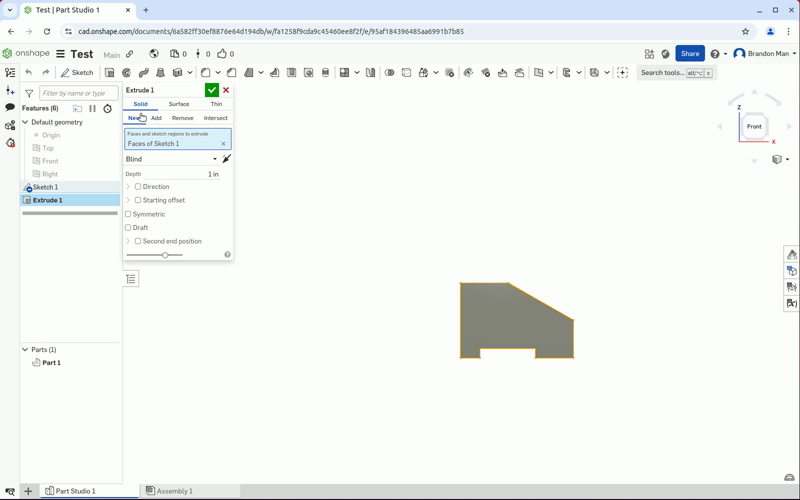
mouse_move(137, 120)
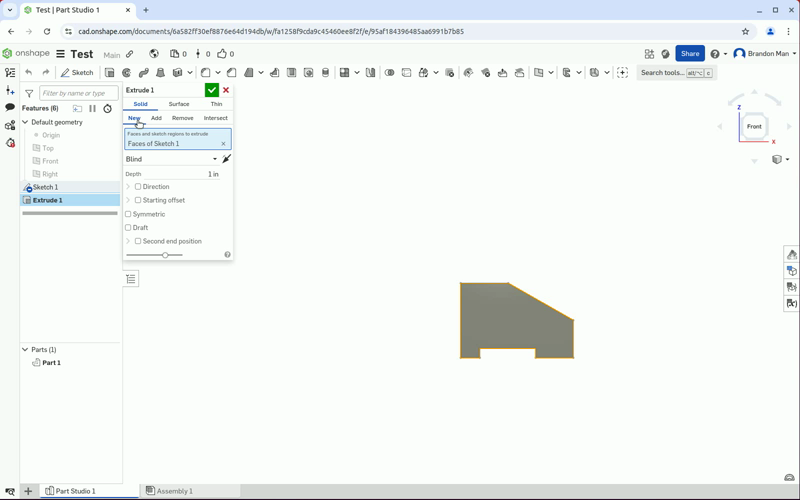
click(137, 120)
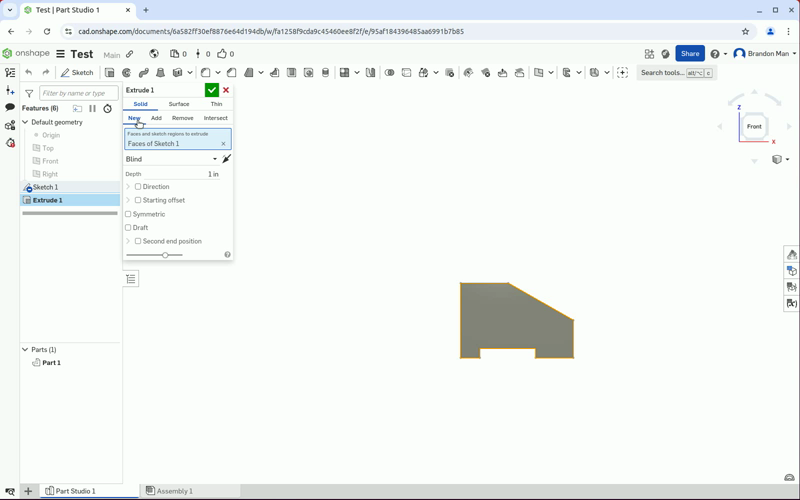
key(tab, 4)
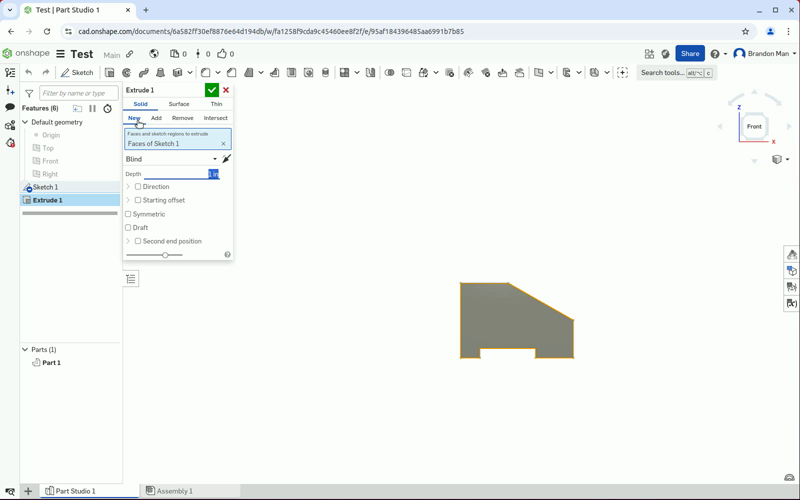
text(-11.554)
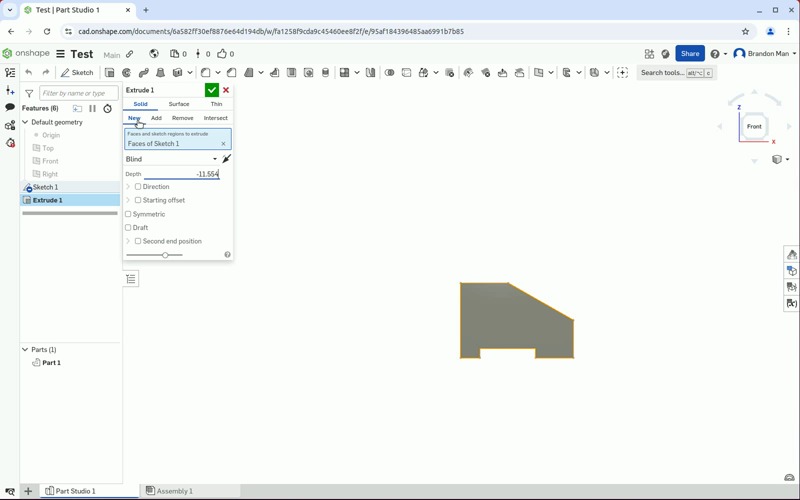
key(enter)
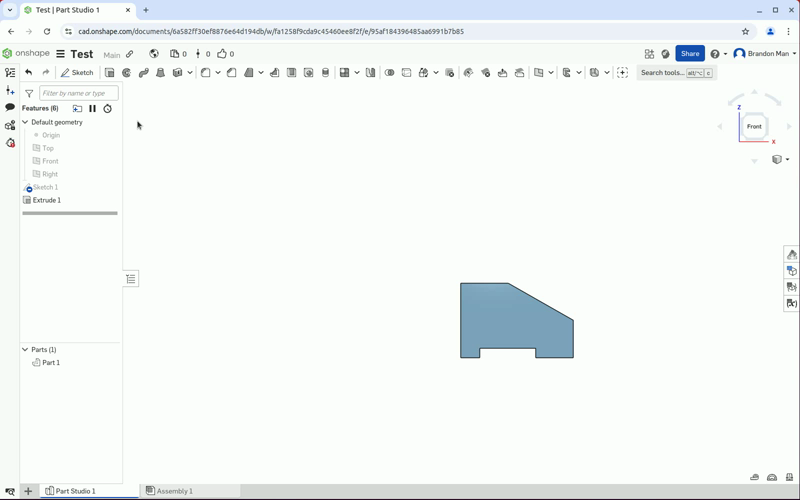
key(shift+h)
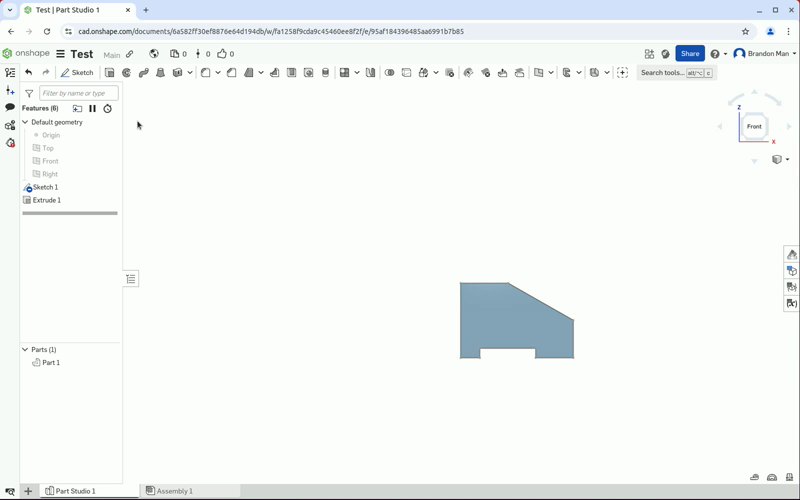
key(shift+h)
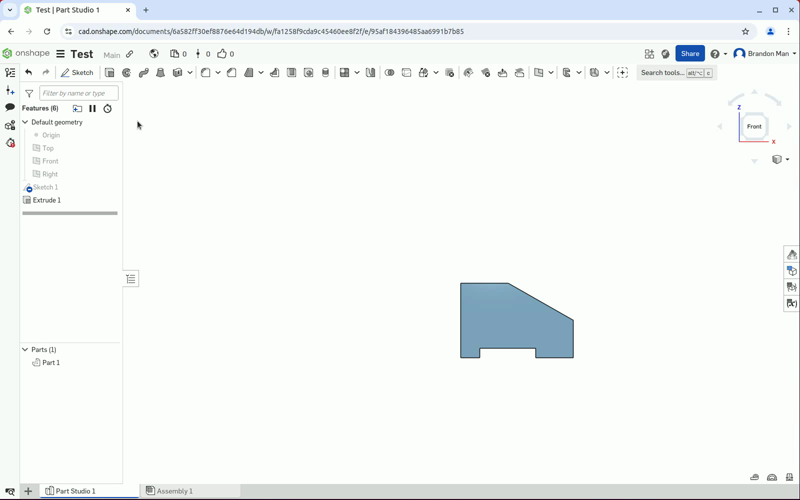
mouse_move(73, 189)
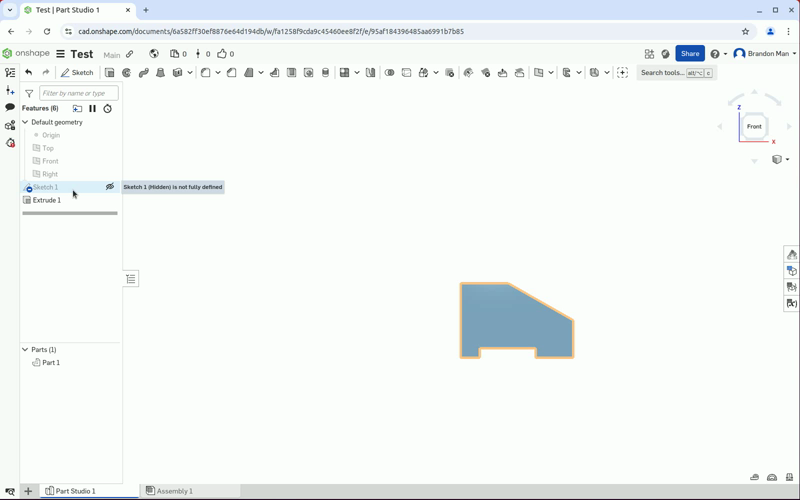
click(73, 189)
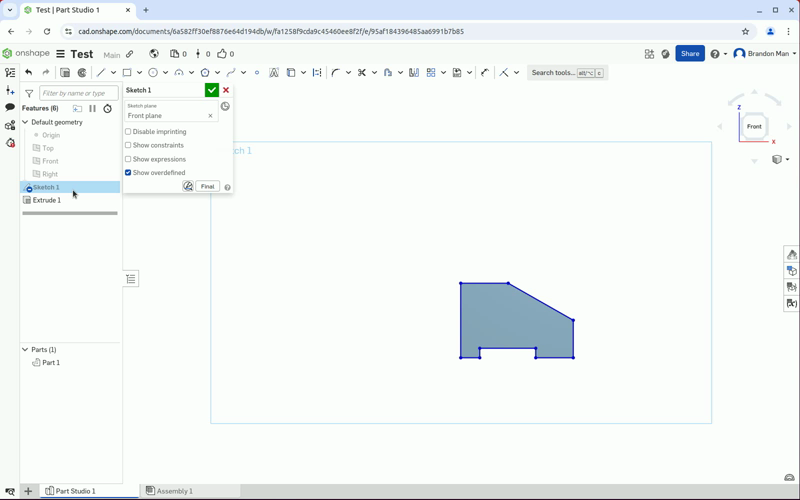
mouse_move(229, 92)
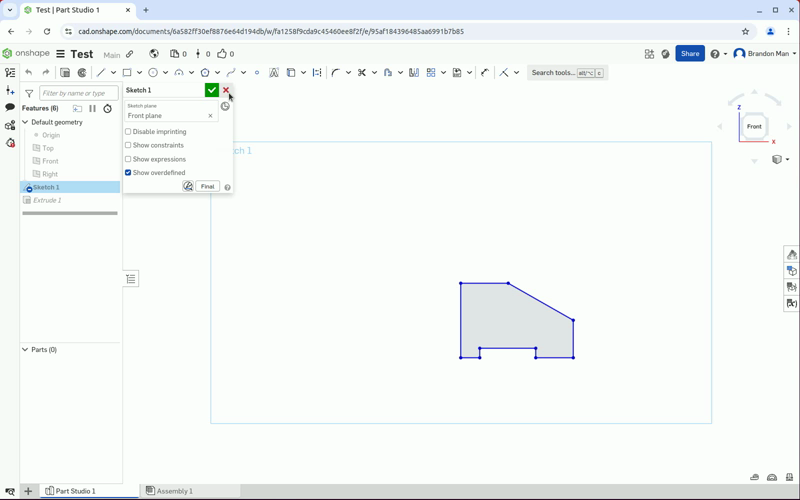
click(229, 92)
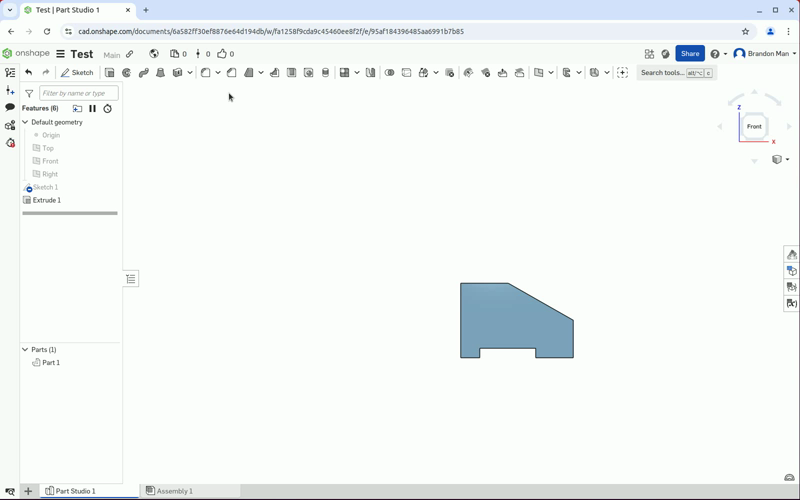
mouse_move(73, 352)
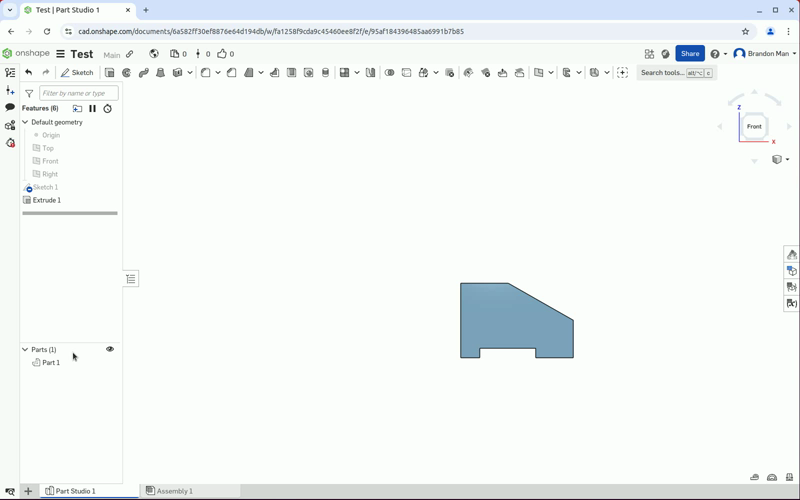
key(y)
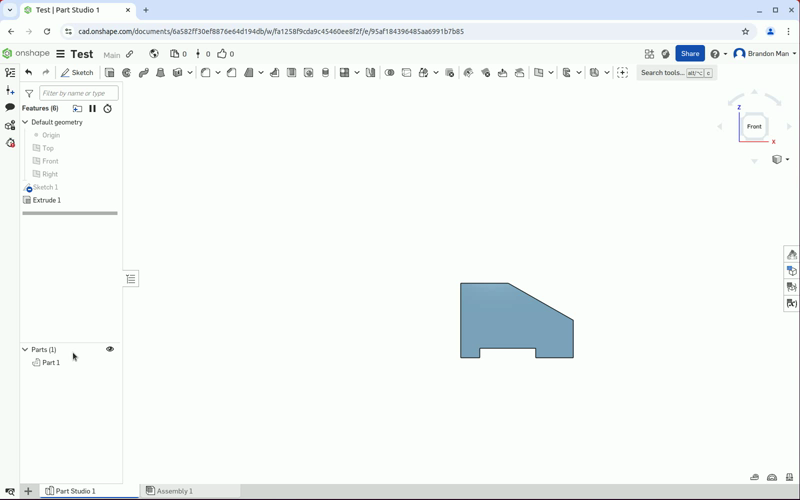
key(shift+p)
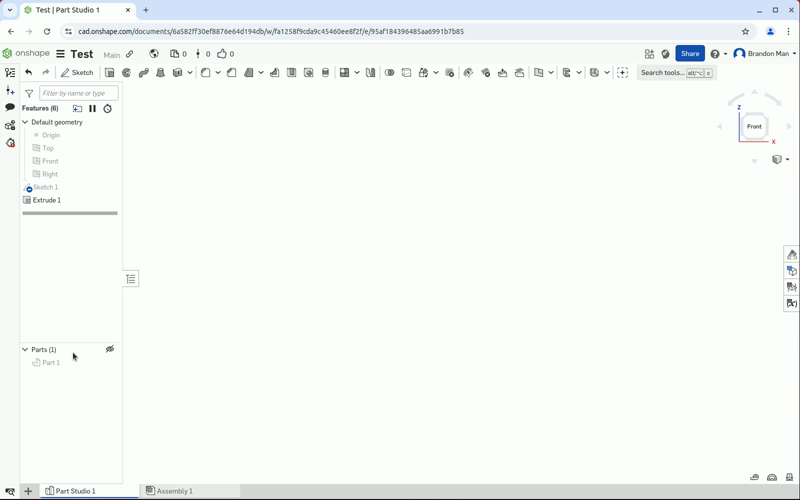
key(space)
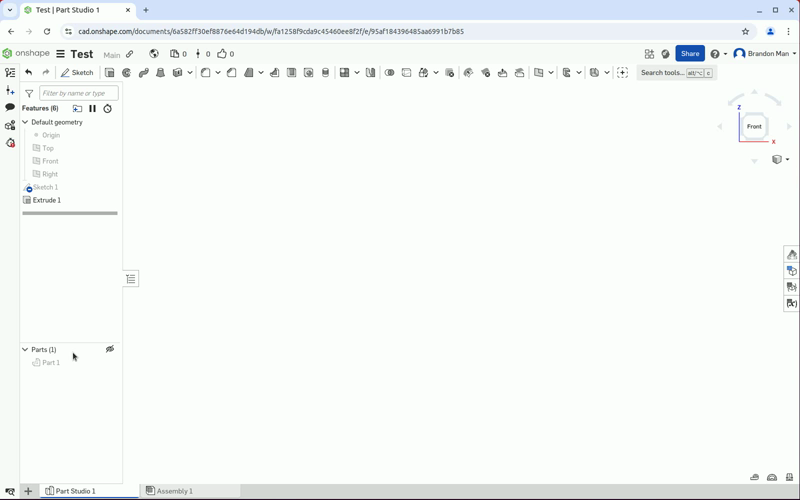
key_down(shift)
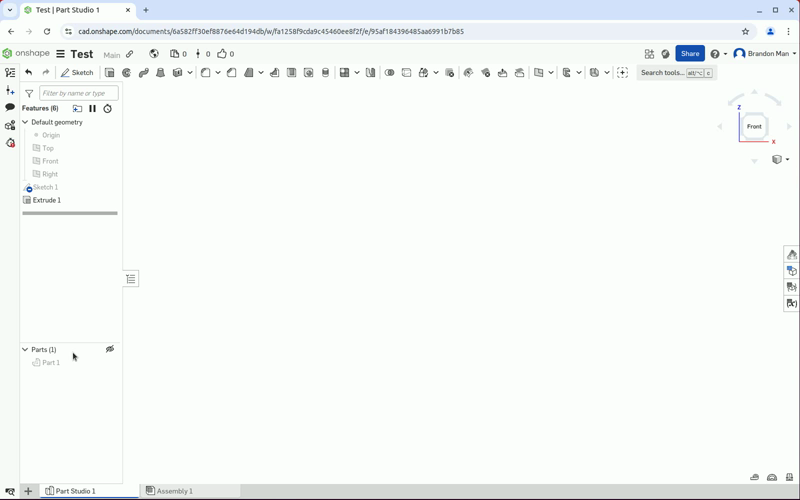
key(down)
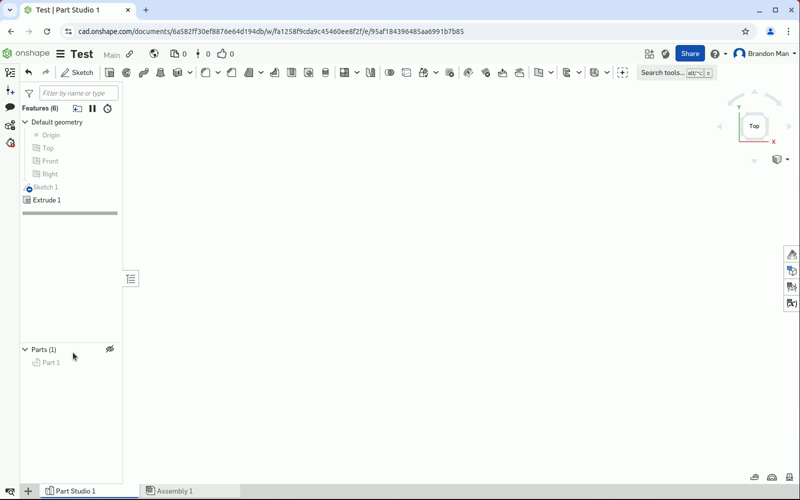
key_up(shift)
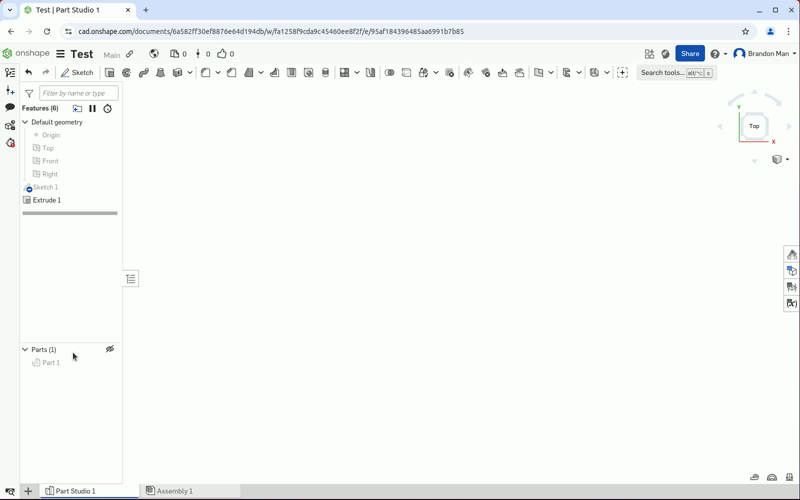
mouse_move(73, 352)
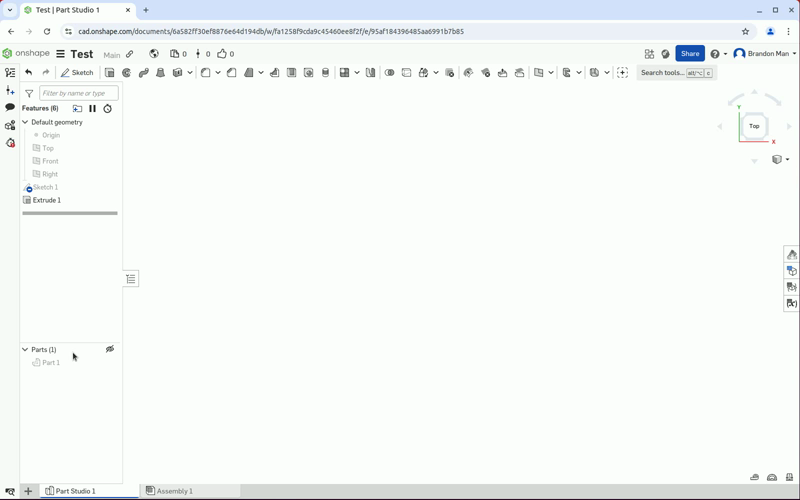
key(shift+y)
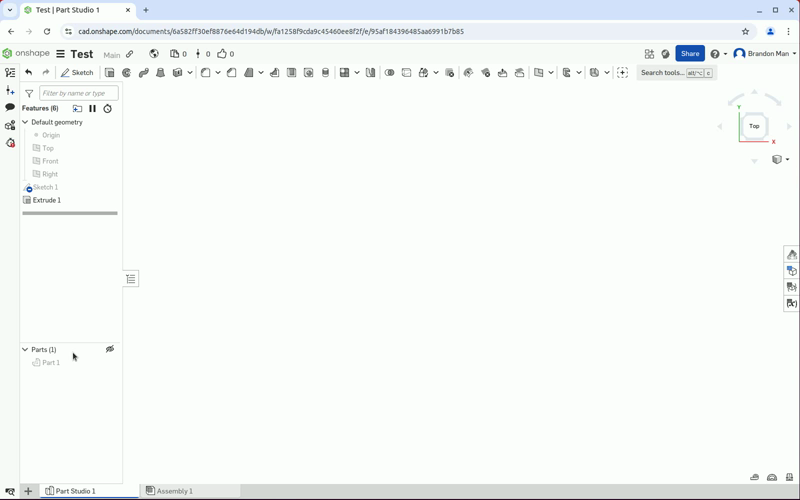
key(shift+s)
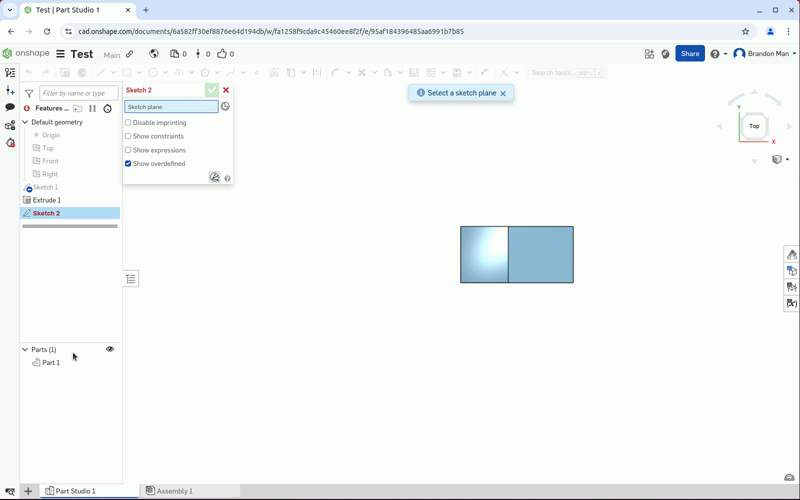
mouse_move(73, 150)
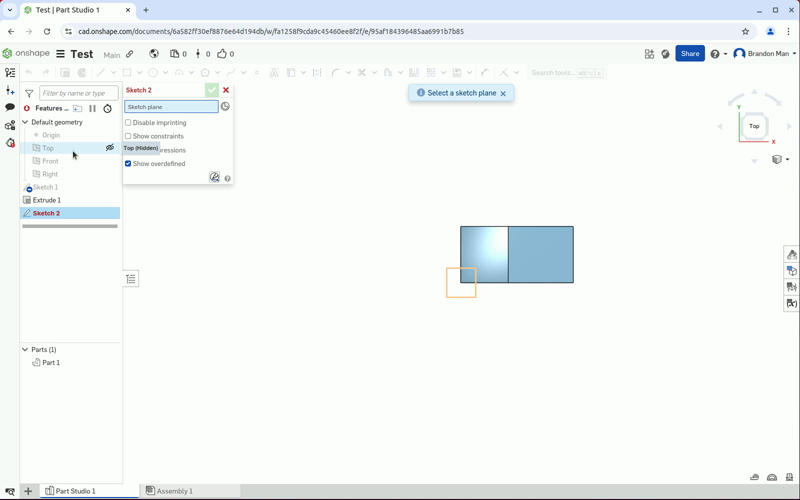
click(73, 150)
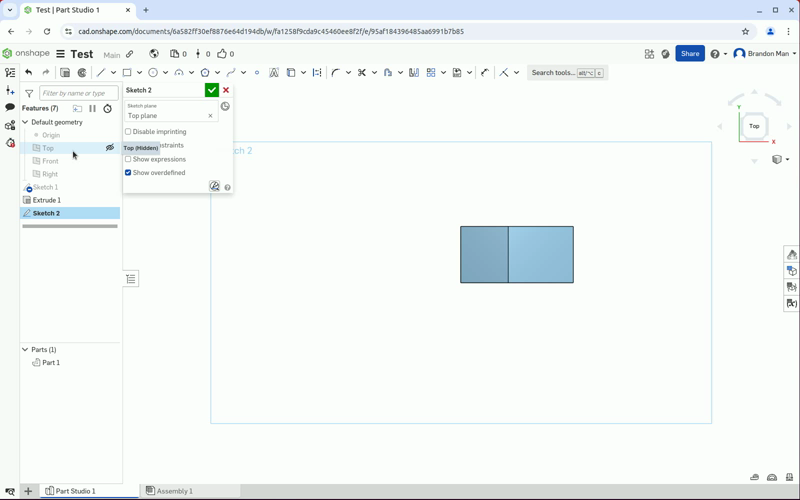
mouse_move(73, 352)
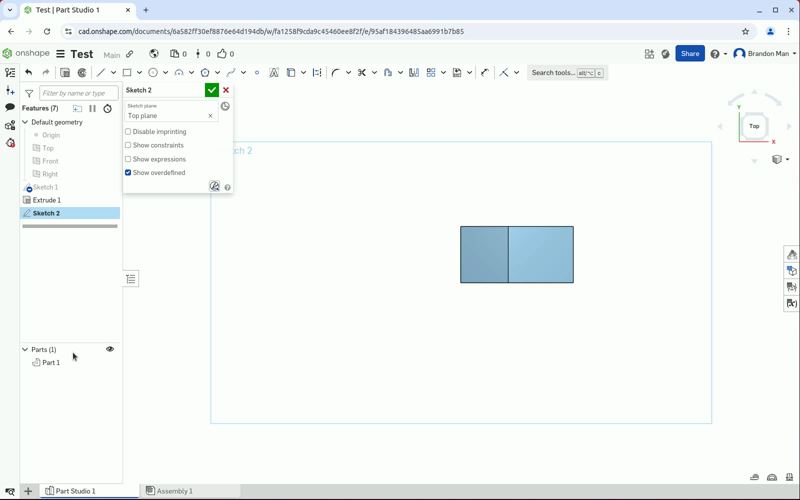
key(y)
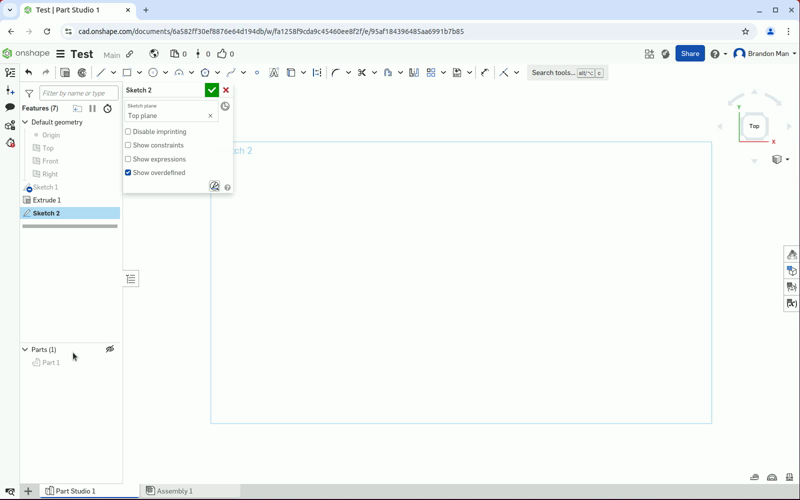
key(l)
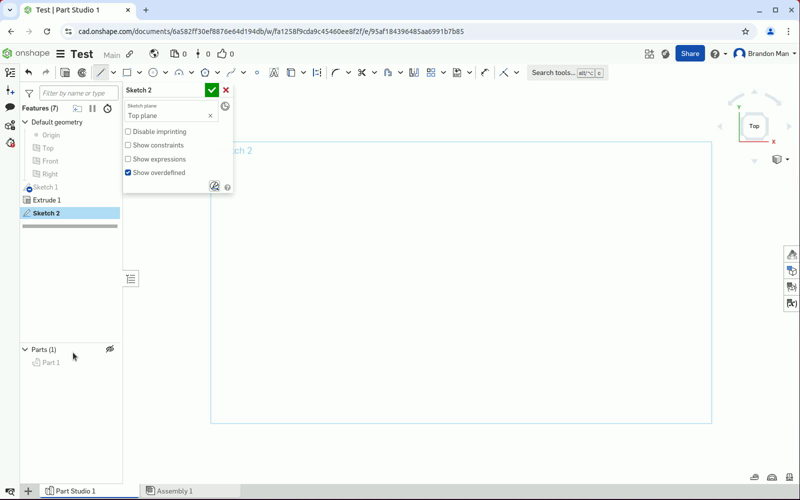
key_down(shift)
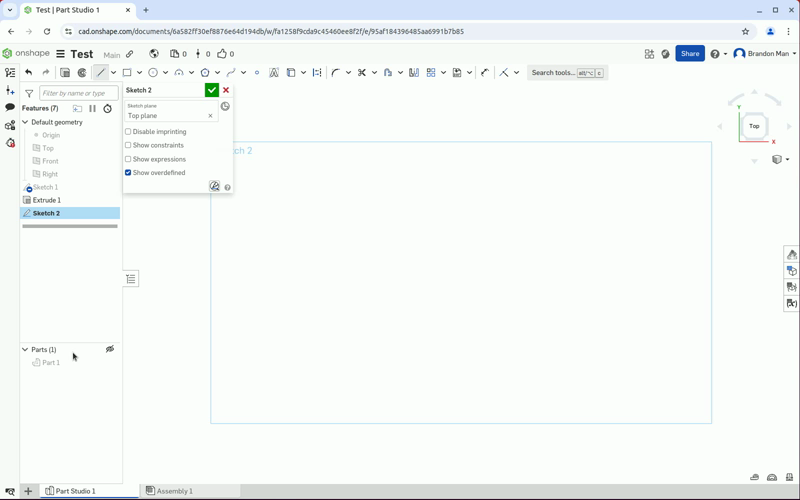
mouse_move(535, 273)
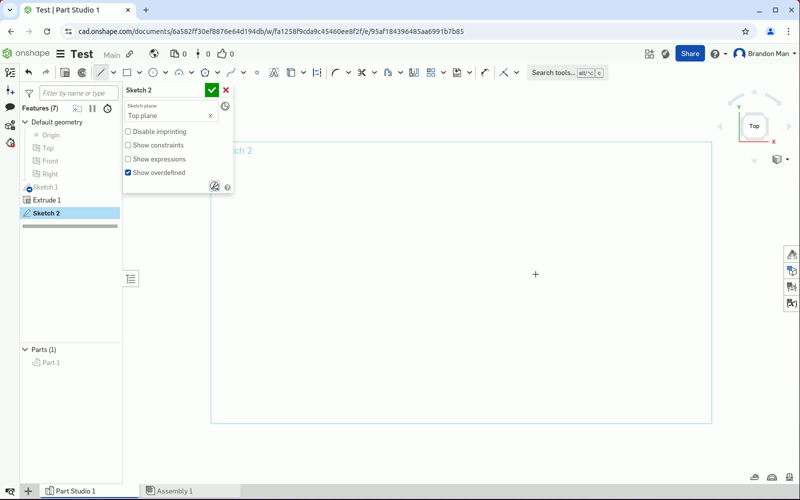
click(535, 273)
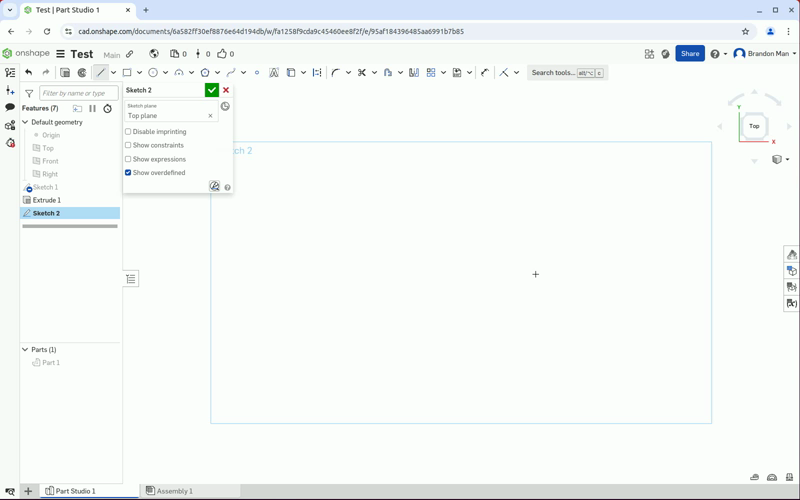
key_up(shift)
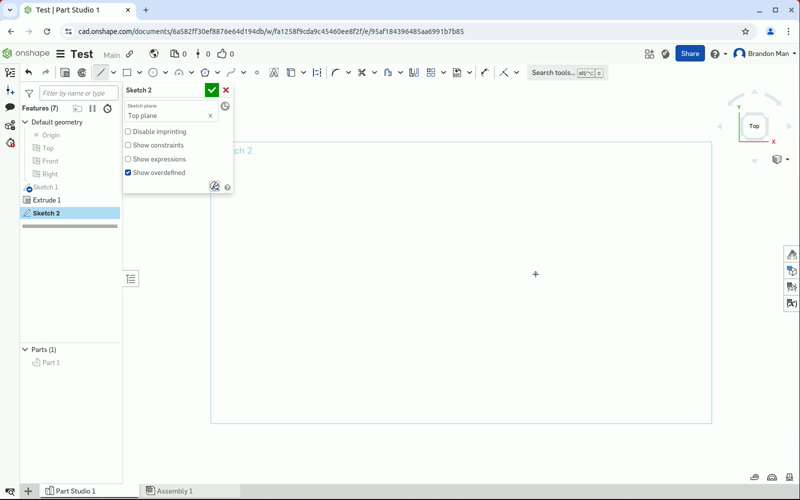
key_down(shift)
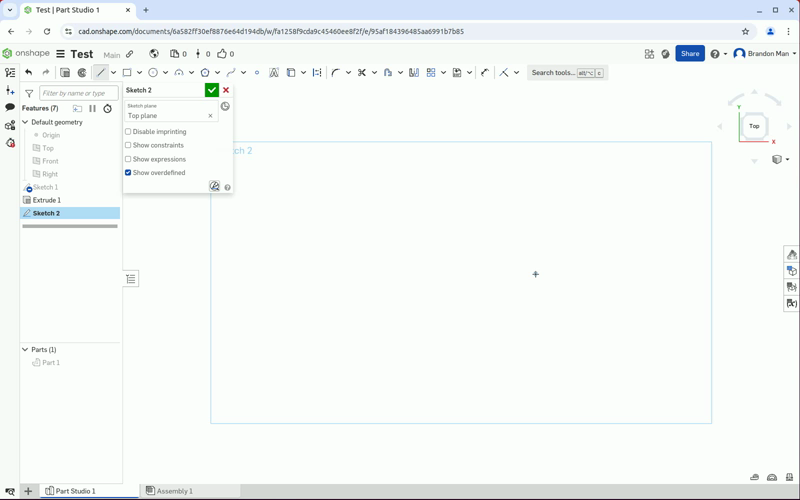
mouse_move(565, 273)
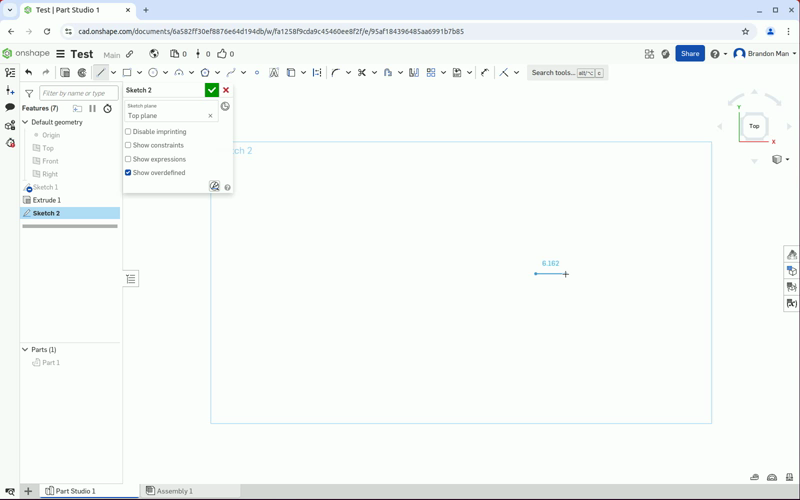
mouse_move(574, 273)
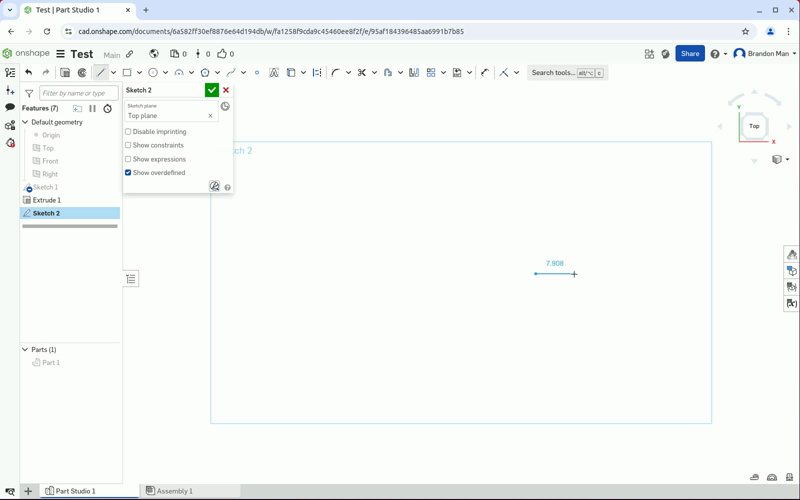
click(574, 273)
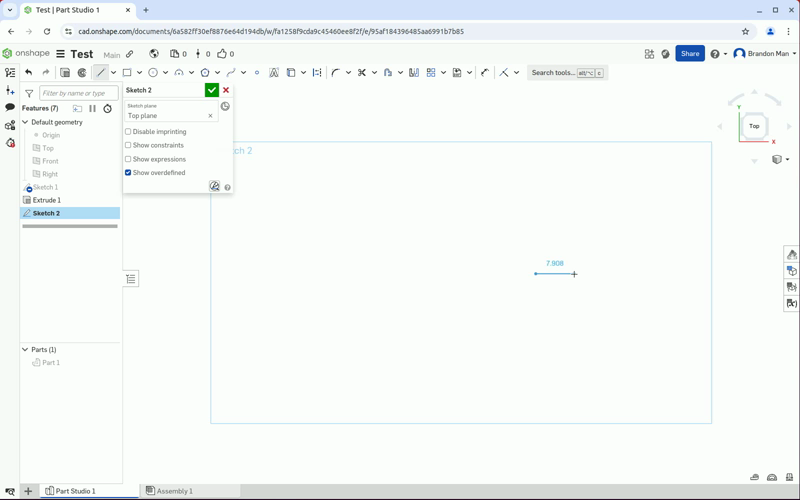
key_up(shift)
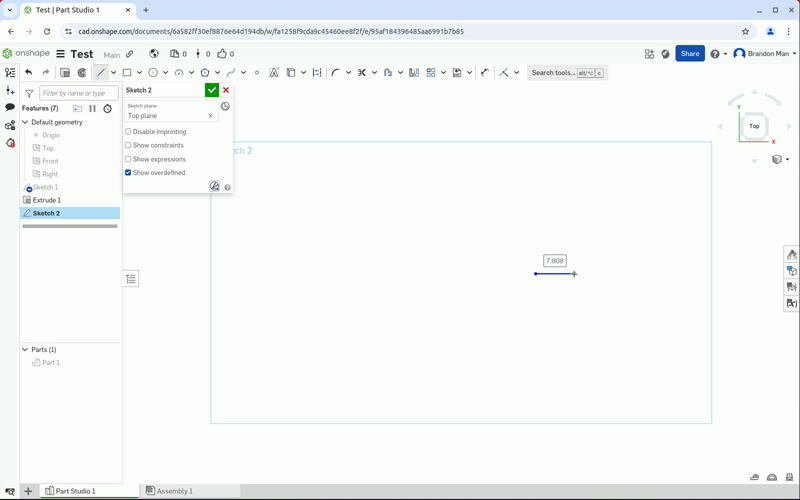
key_down(shift)
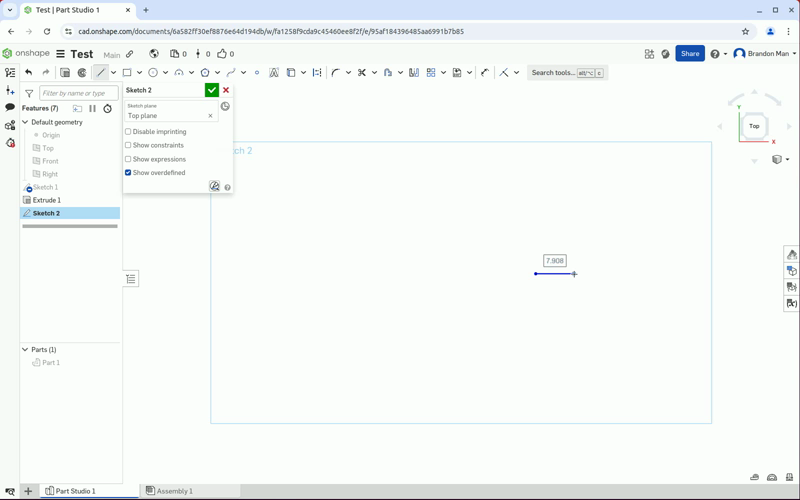
mouse_move(589, 273)
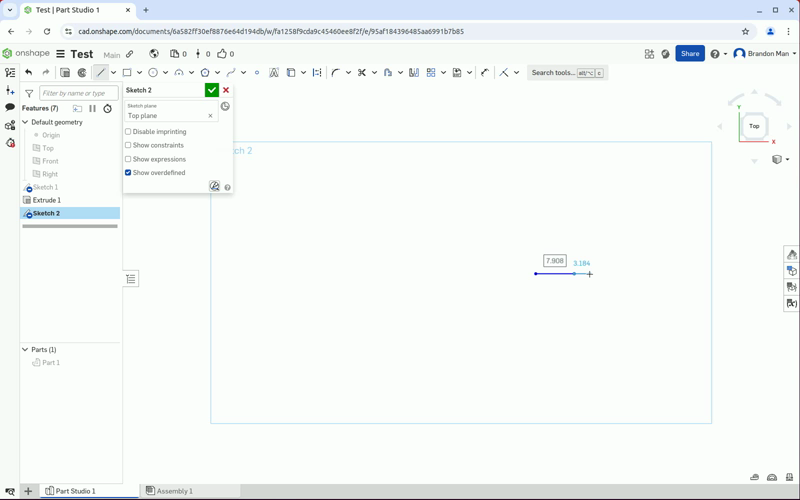
mouse_move(574, 235)
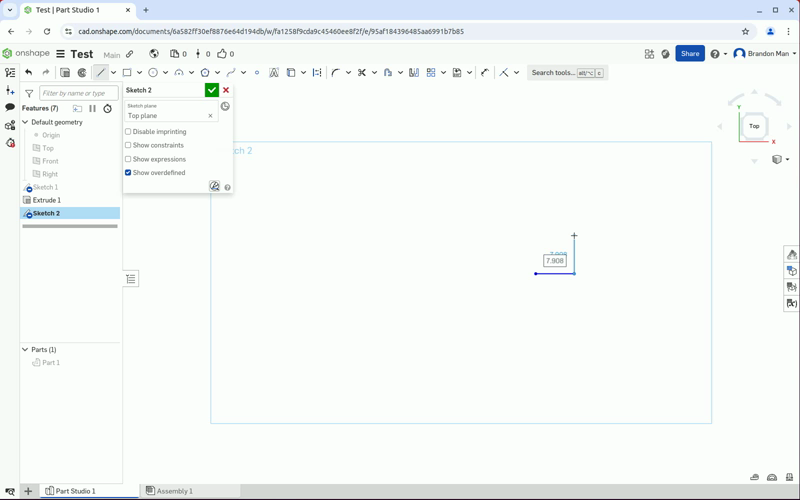
click(574, 235)
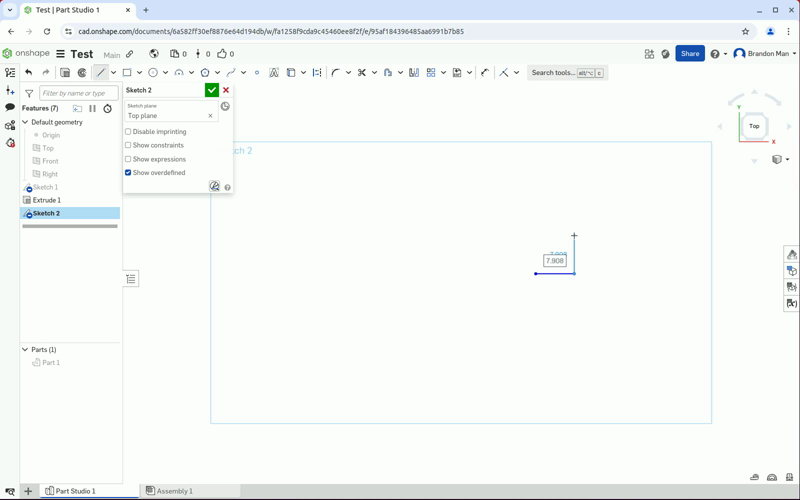
key_up(shift)
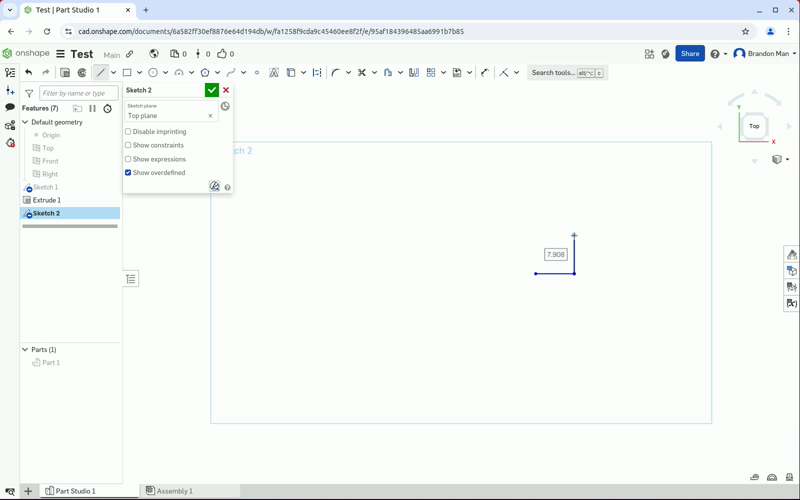
key_down(shift)
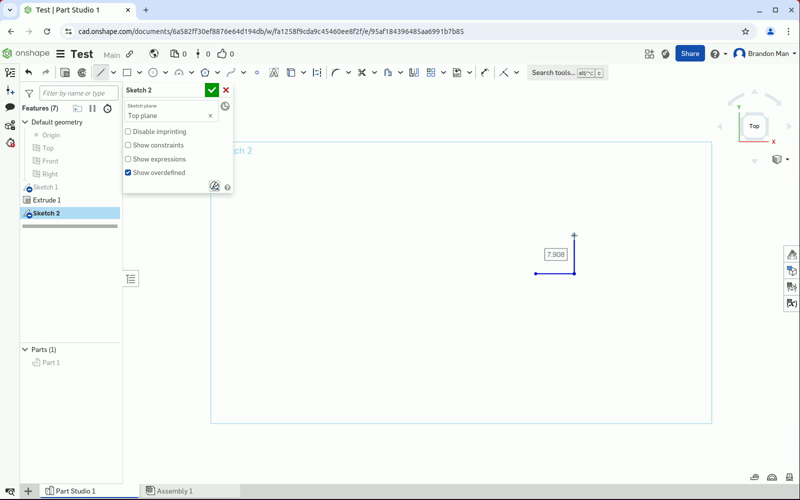
mouse_move(589, 235)
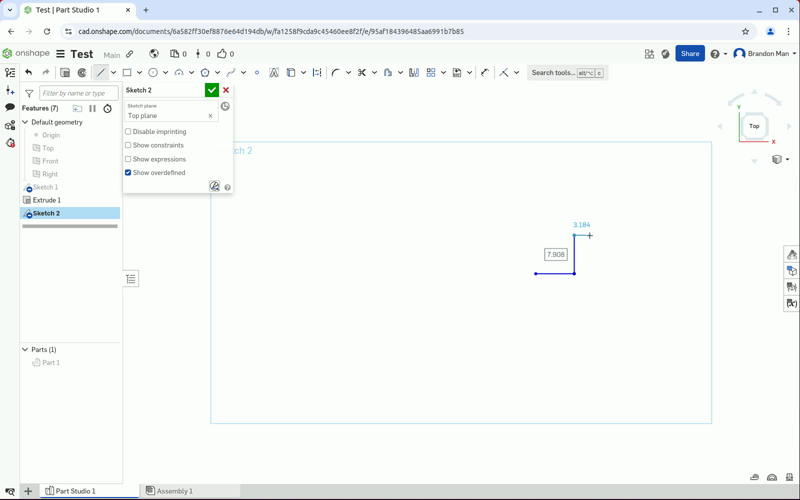
mouse_move(535, 235)
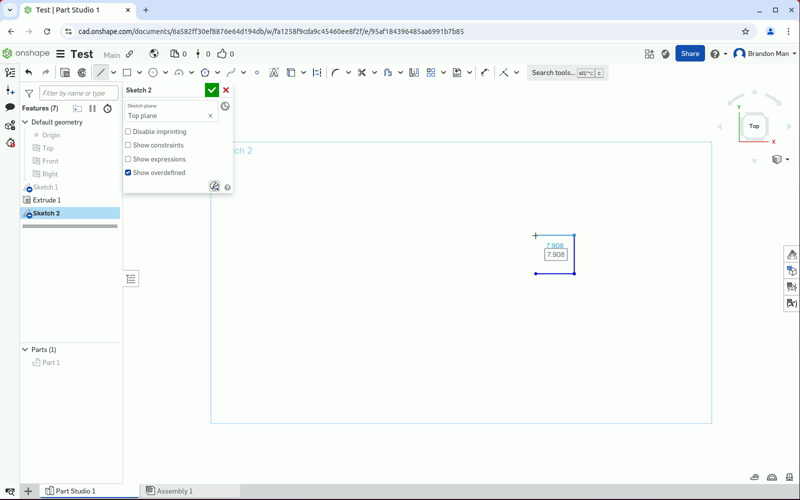
click(535, 235)
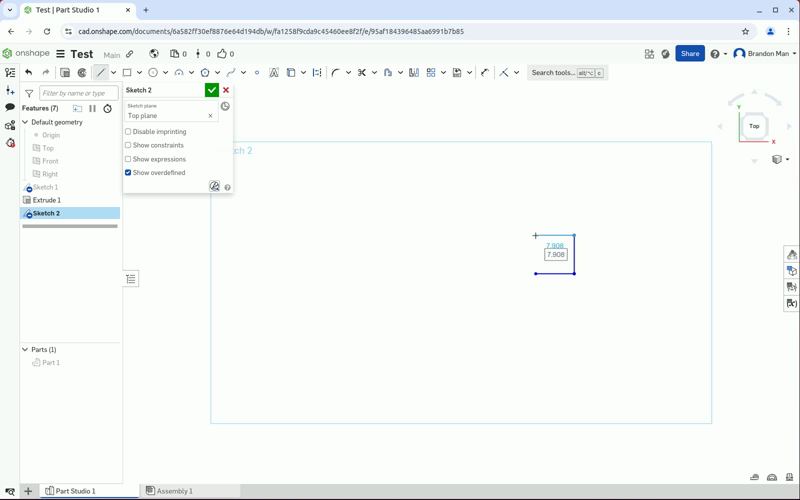
key_up(shift)
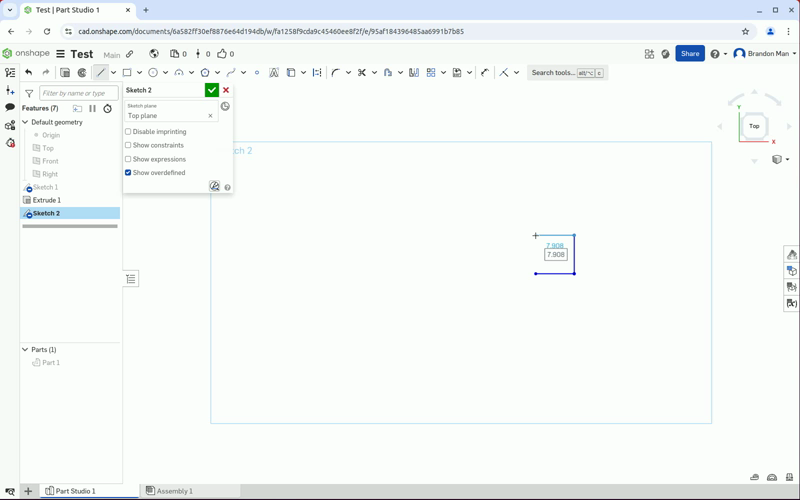
mouse_move(565, 235)
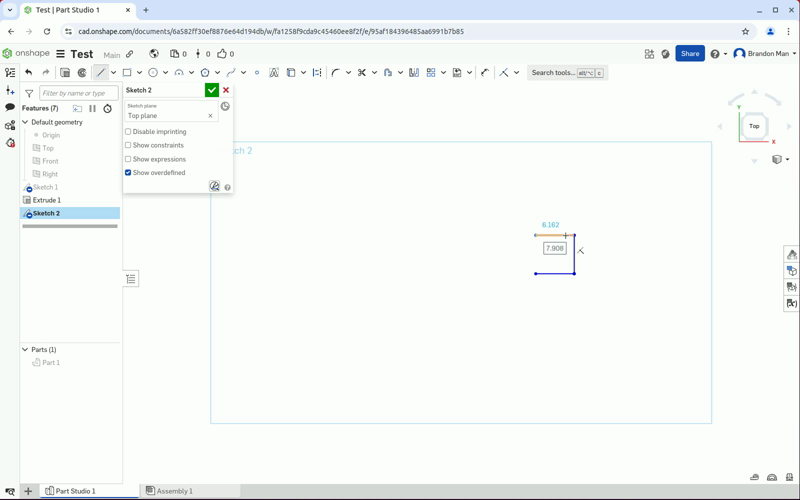
key_down(shift)
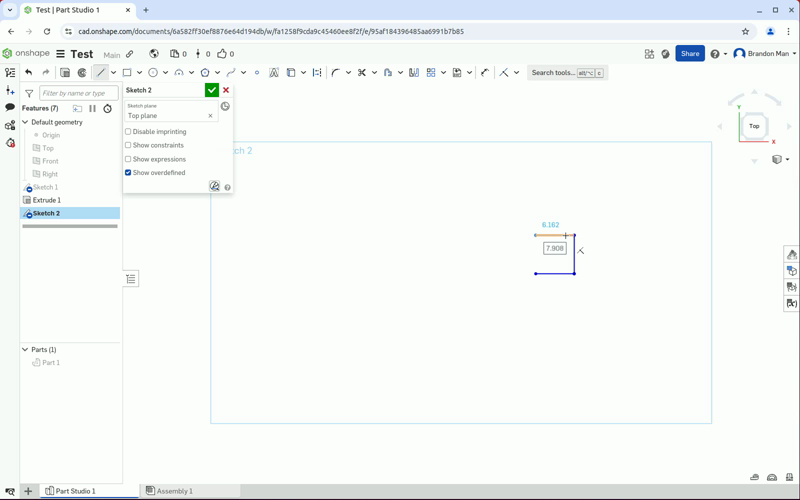
mouse_move(535, 273)
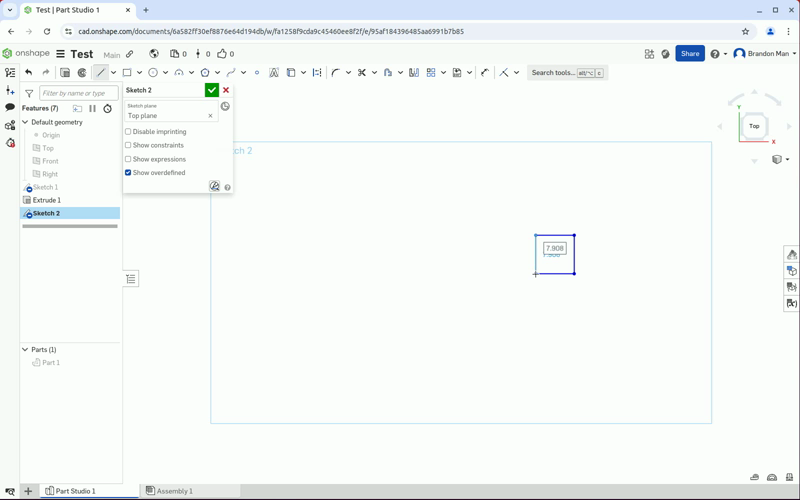
key_up(shift)
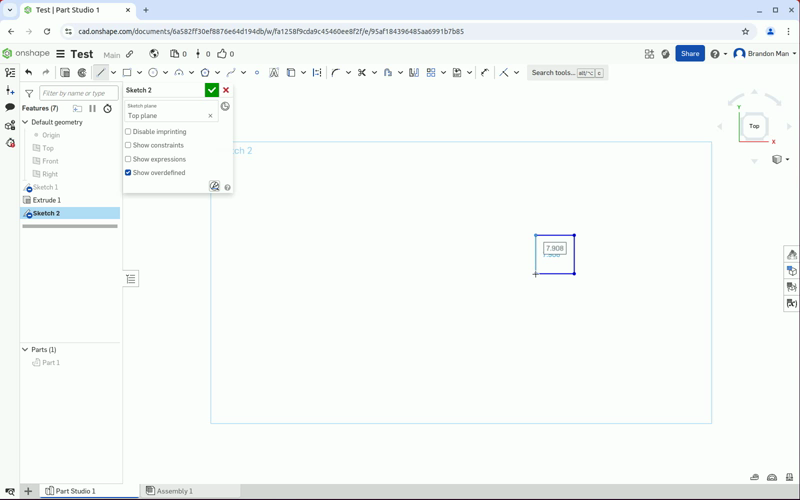
click(535, 273)
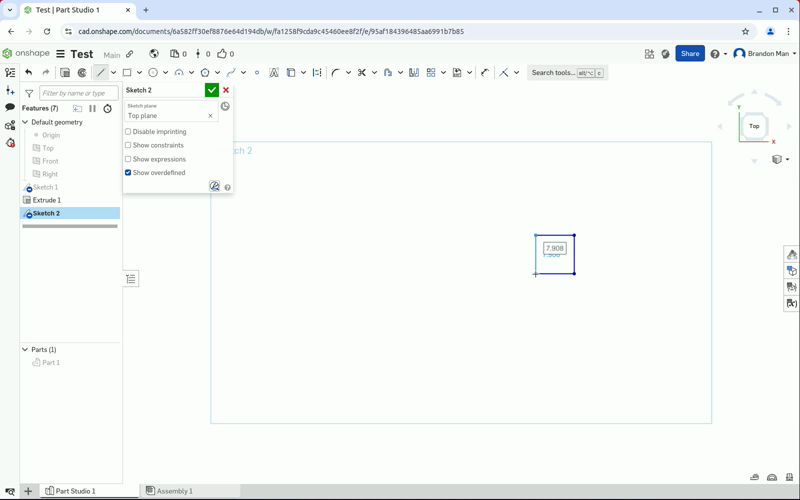
key(esc)
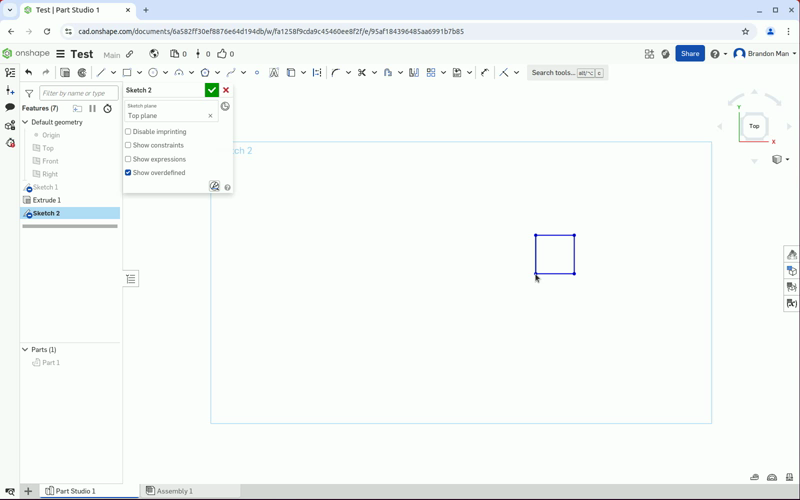
mouse_move(544, 265)
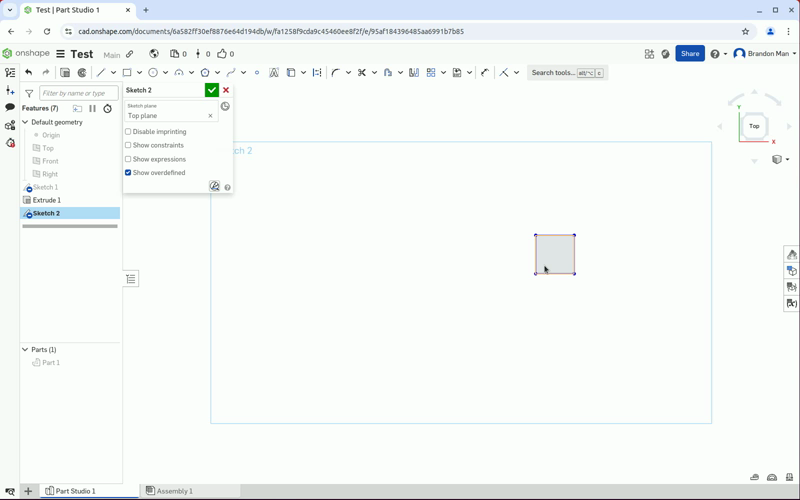
scroll(6)
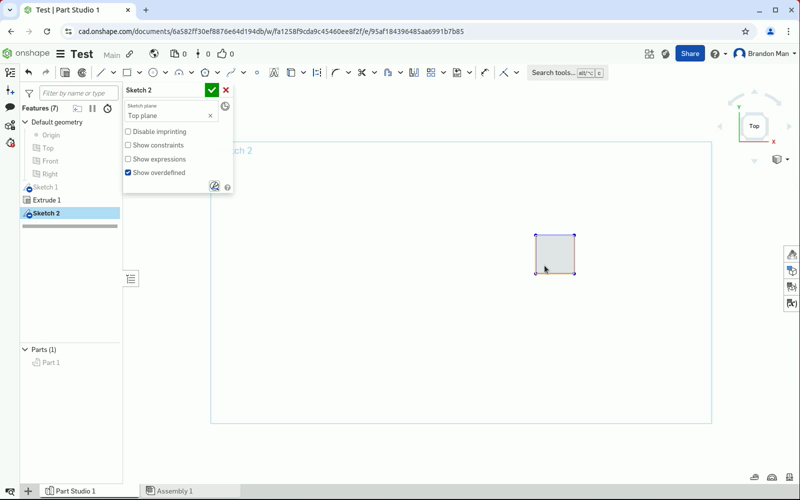
scroll(6)
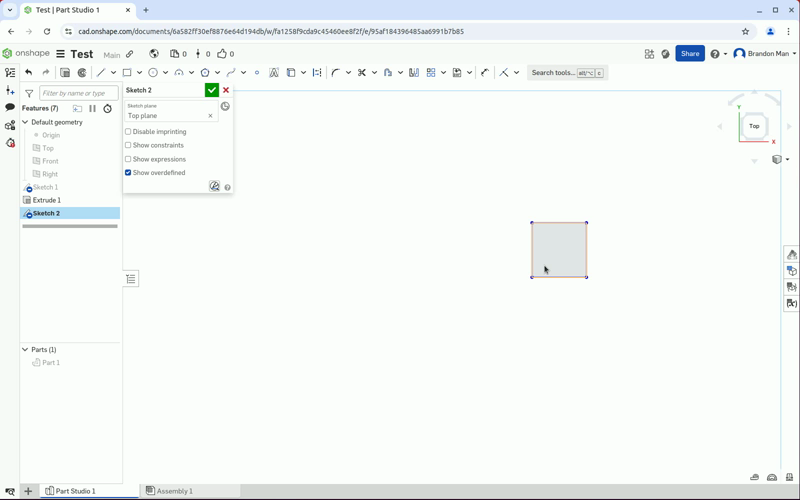
scroll(6)
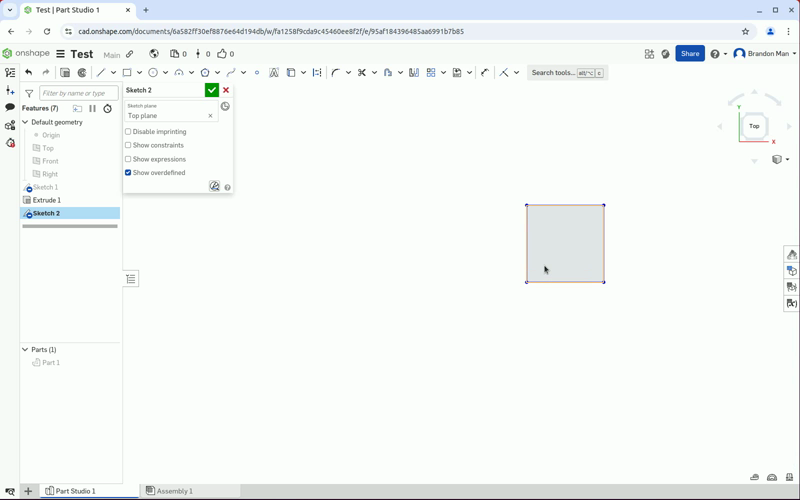
scroll(6)
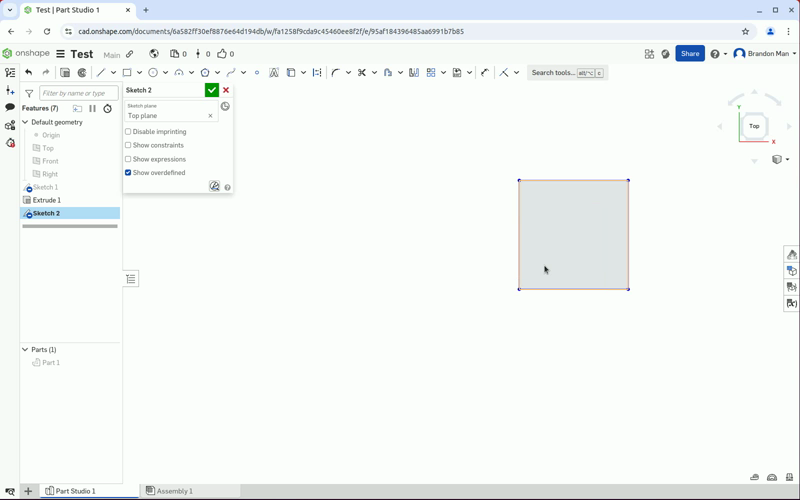
scroll(6)
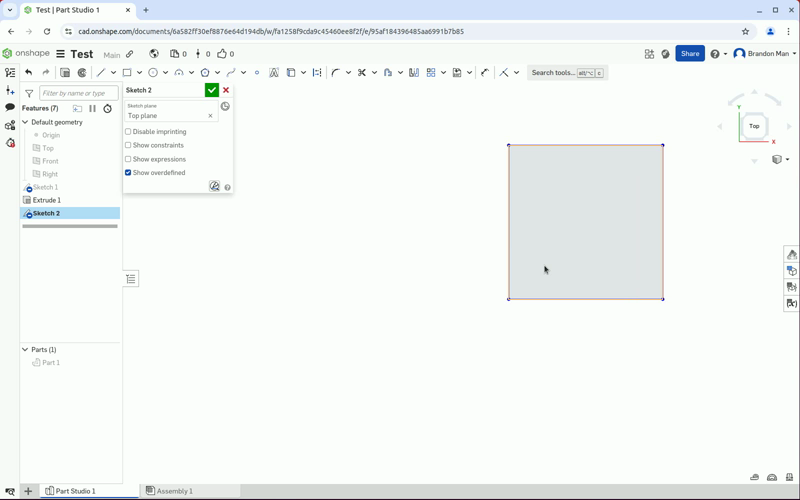
scroll(6)
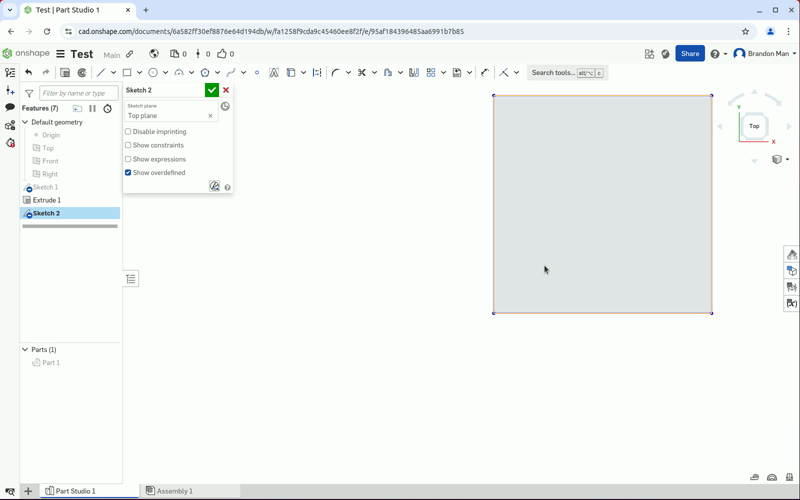
scroll(6)
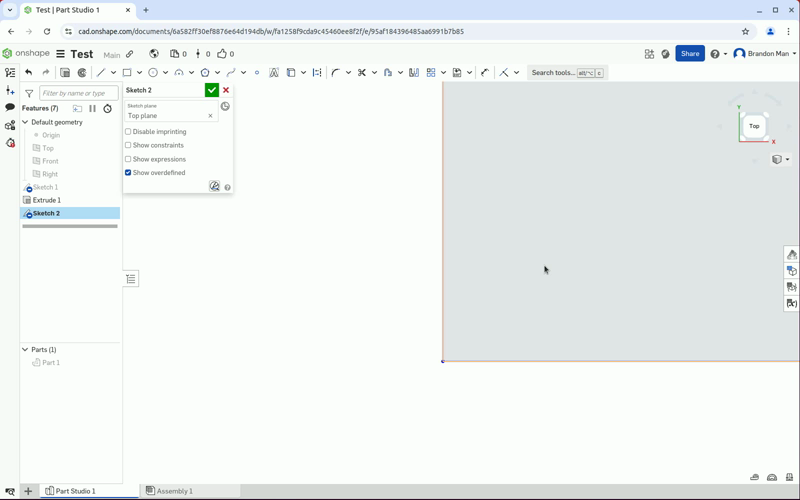
click(544, 265)
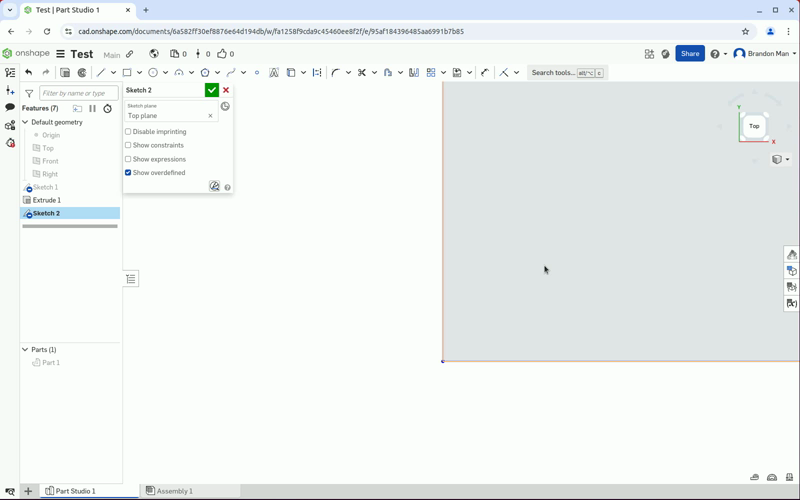
scroll(-6)
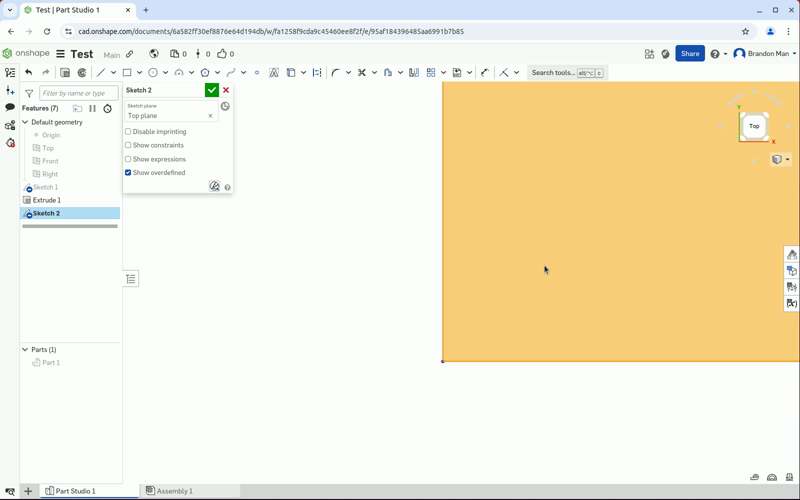
scroll(-6)
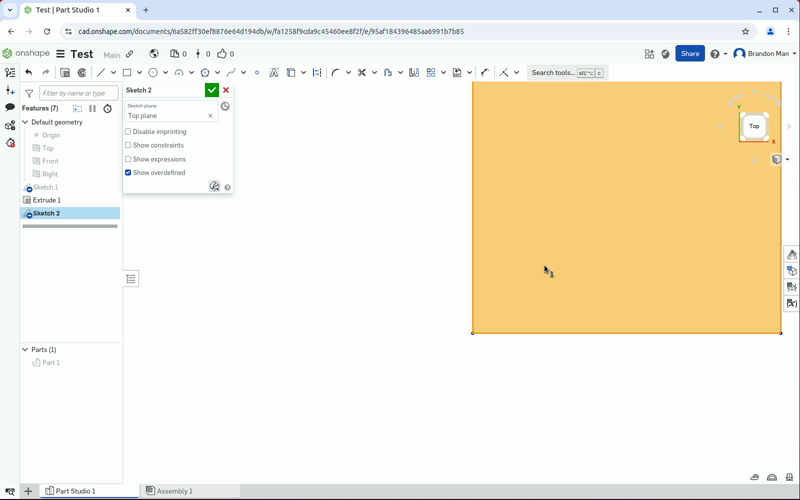
scroll(-6)
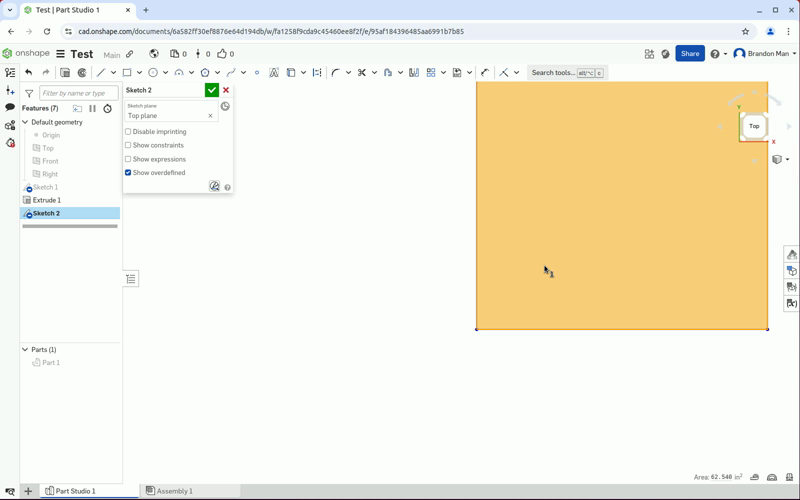
scroll(-6)
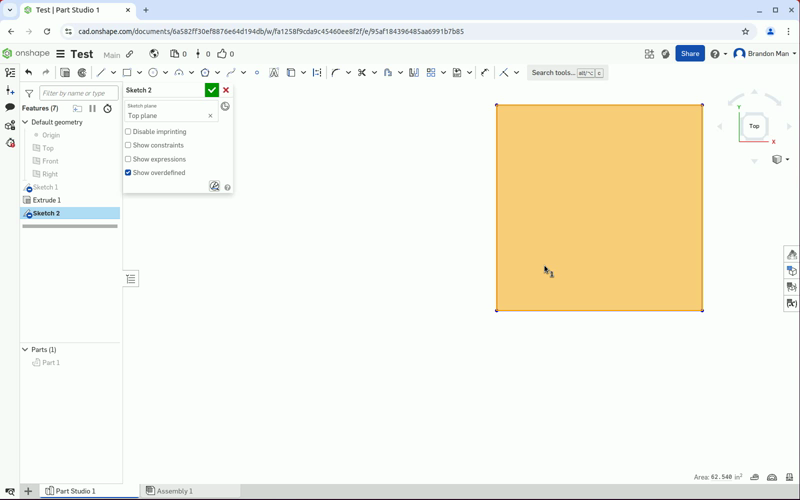
scroll(-6)
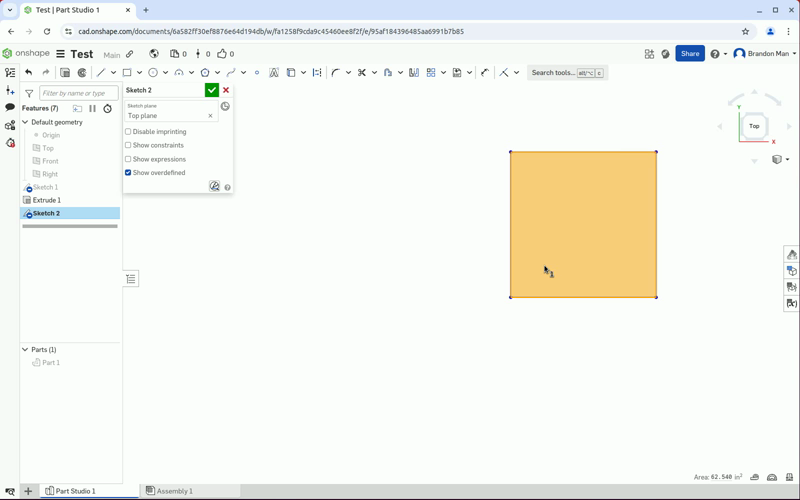
scroll(-6)
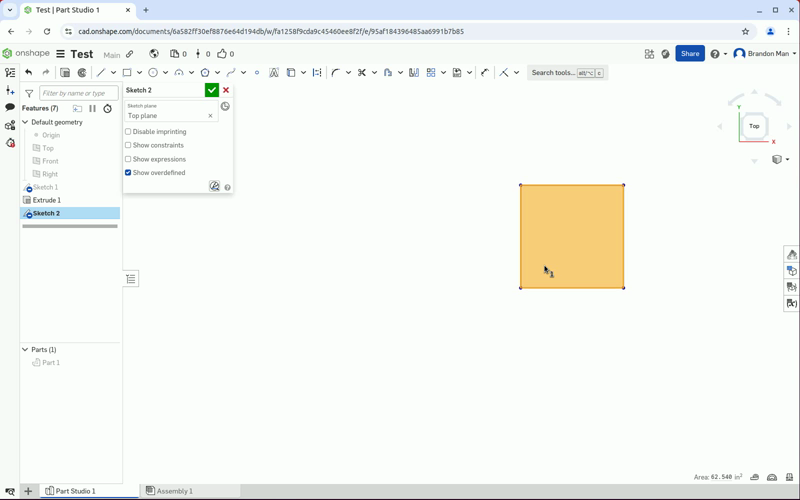
scroll(-6)
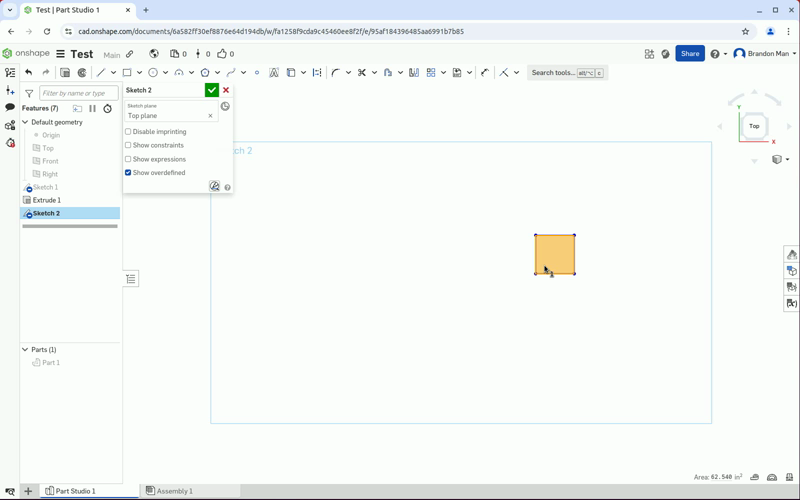
mouse_move(73, 352)
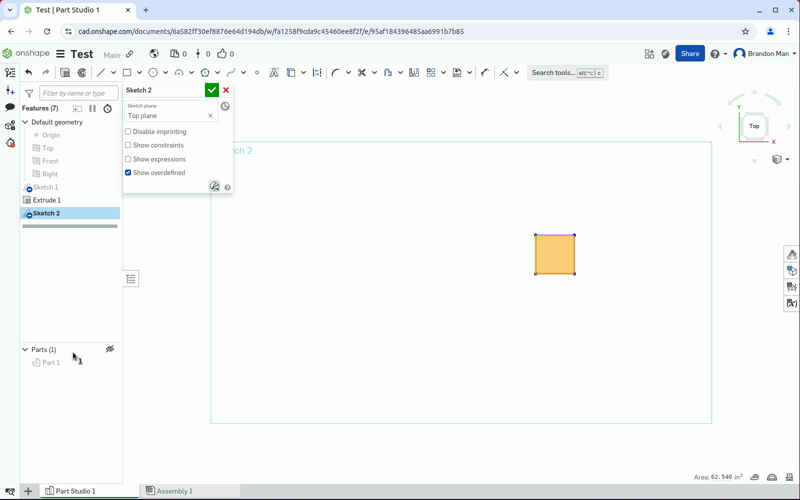
key(shift+y)
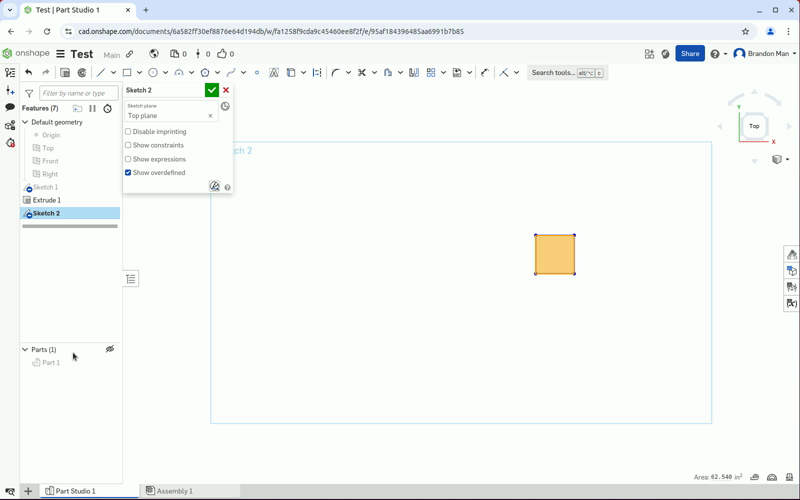
key(shift+e)
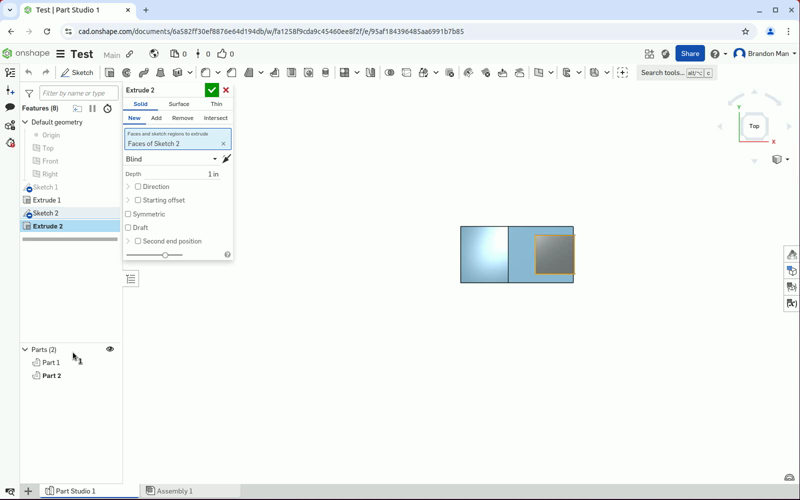
mouse_move(143, 106)
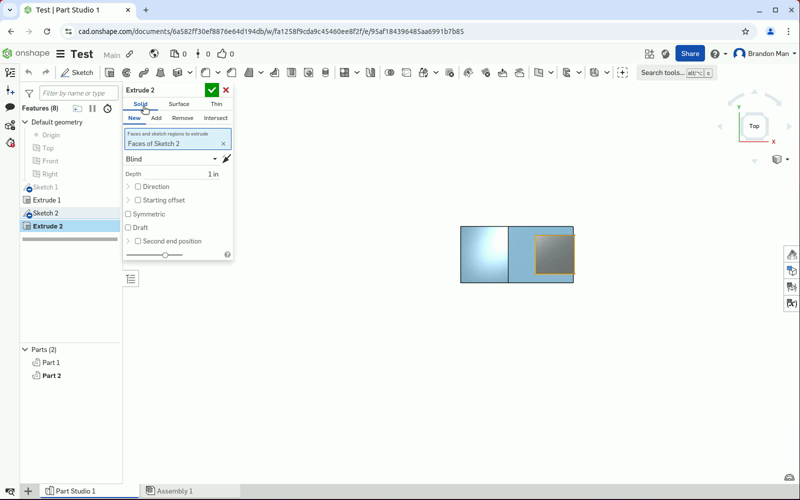
click(143, 106)
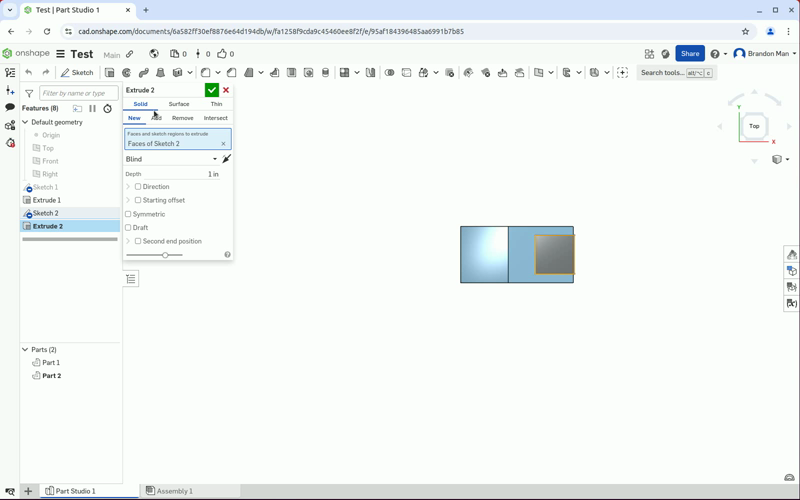
mouse_move(186, 120)
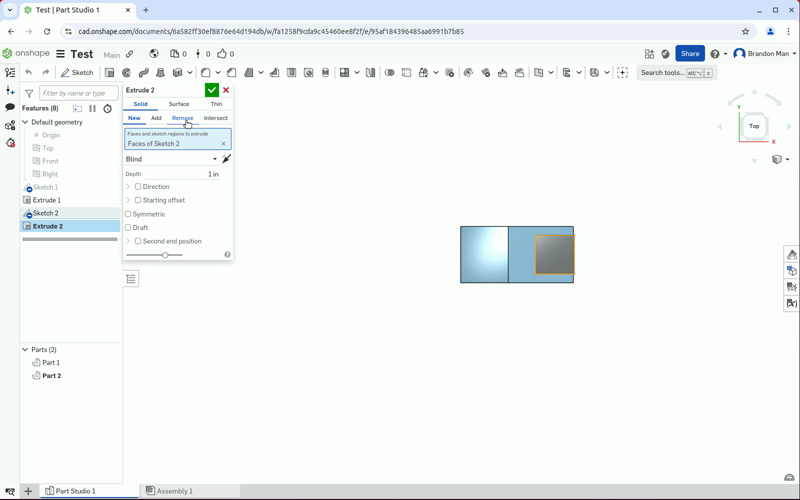
click(186, 120)
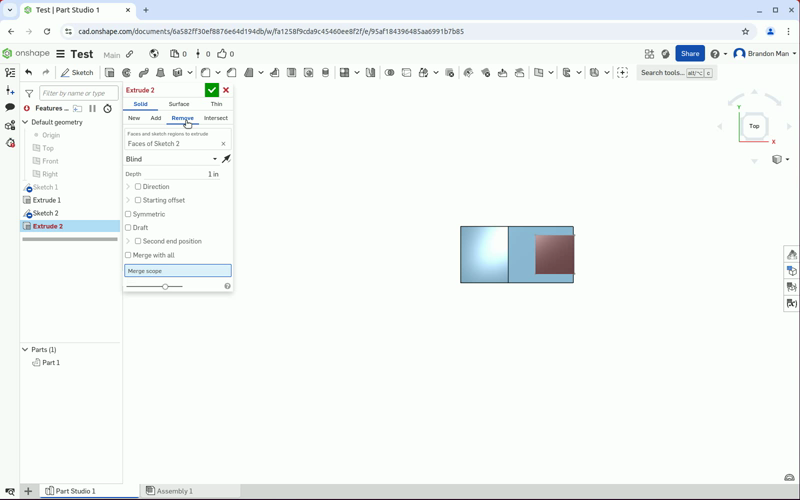
key(tab, 4)
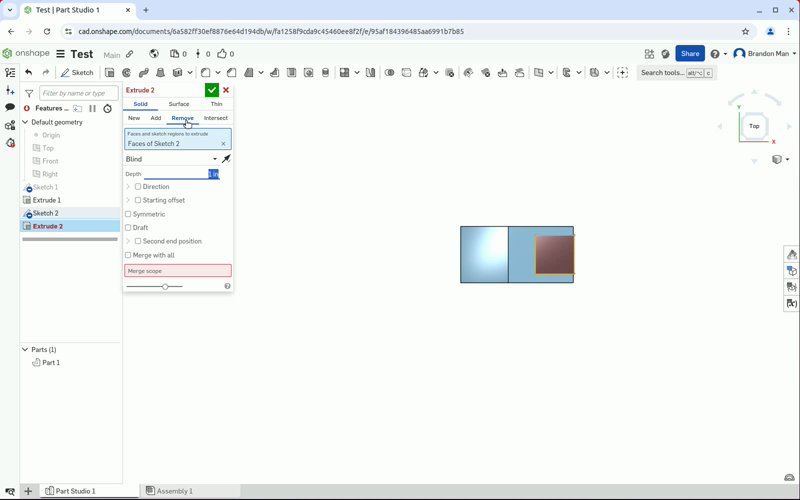
text(19.257)
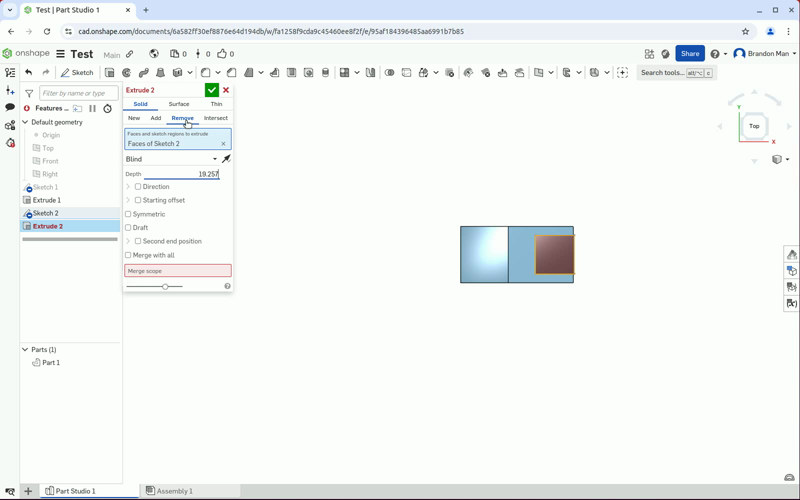
key(tab, 6)
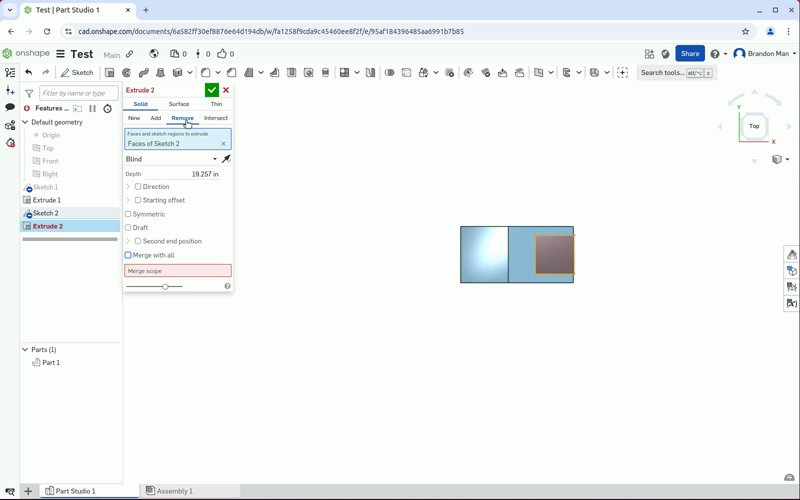
key(space)
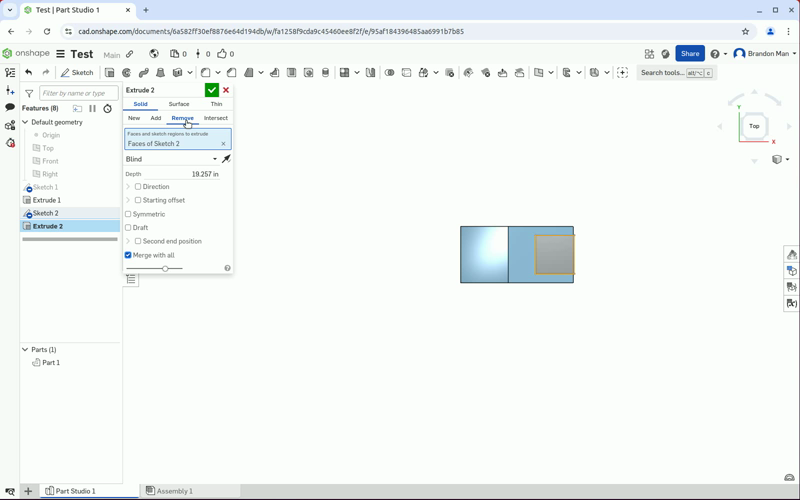
key(enter)
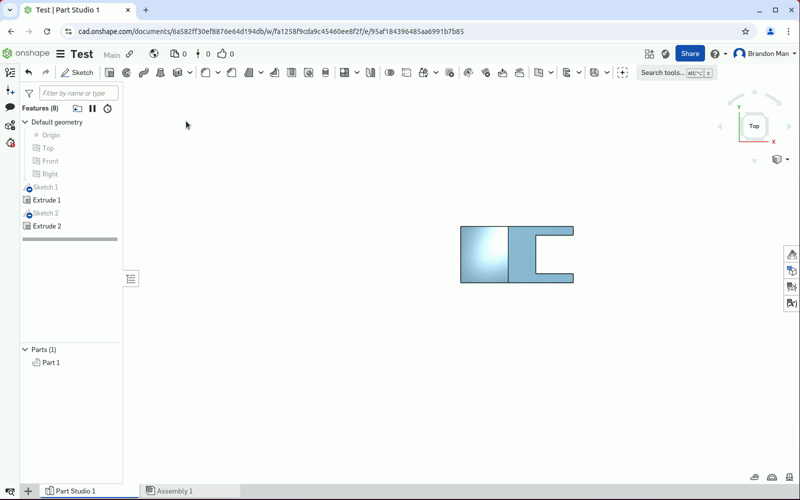
key(shift+h)
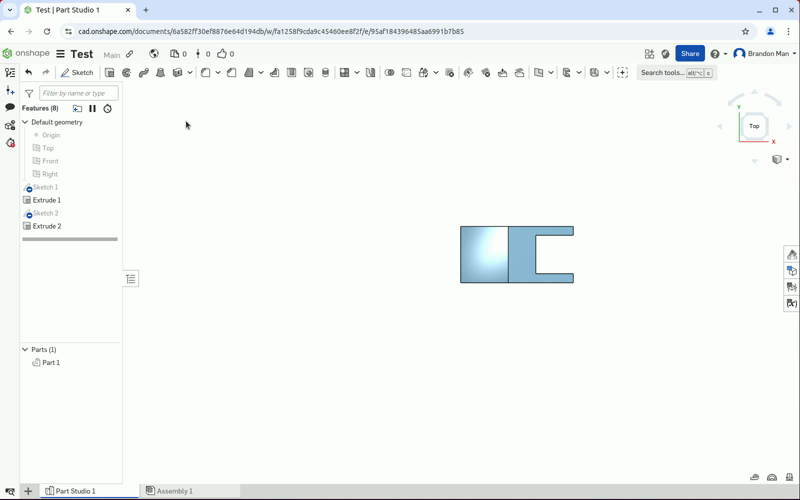
key(shift+h)
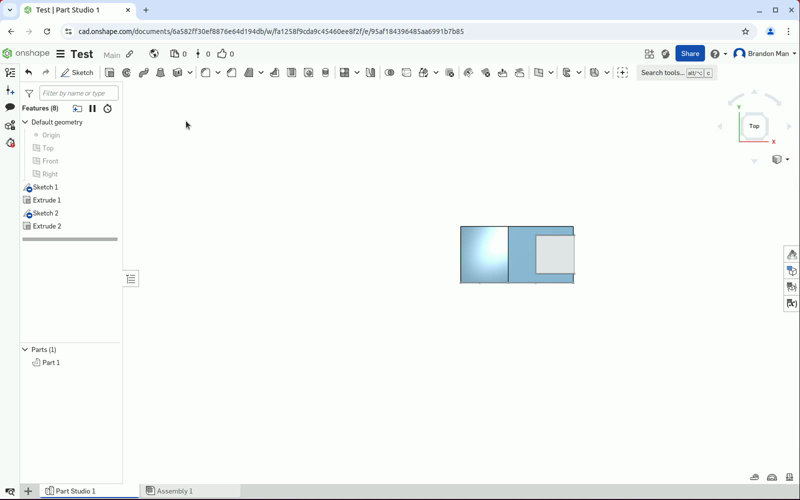
key(shift+7)
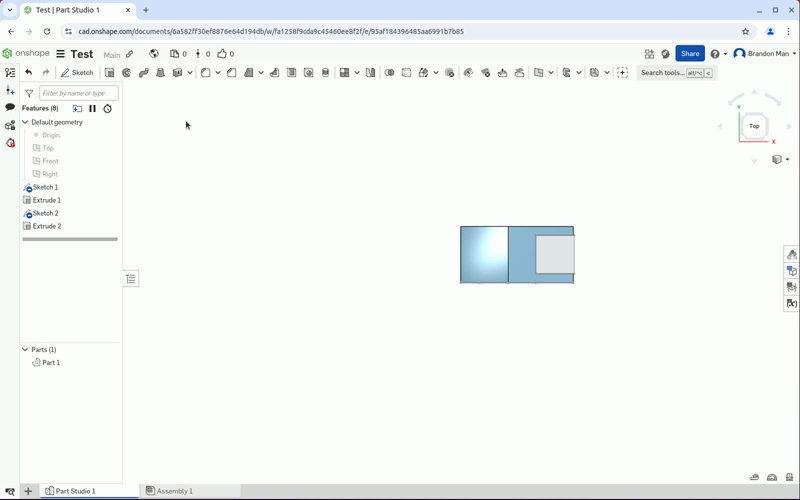
key(up, 3)
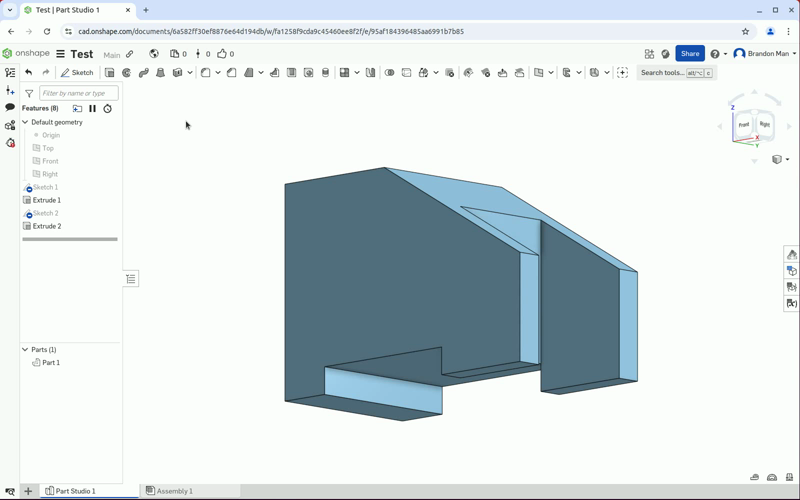
key(left, 3)
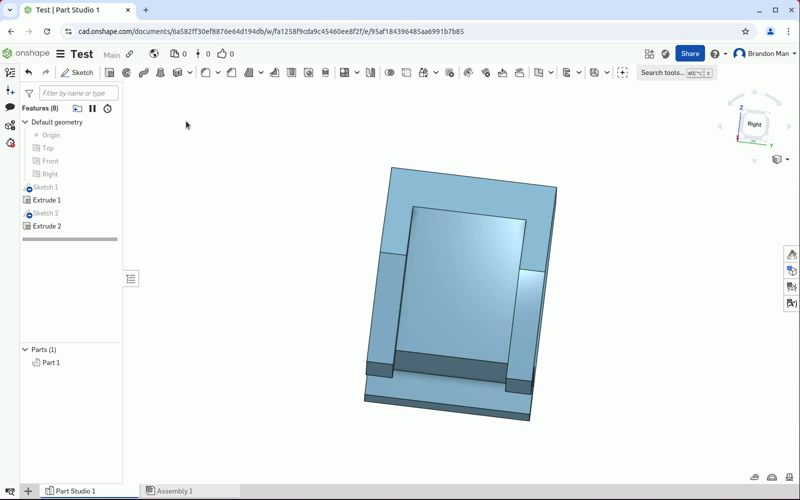
key(right, 3)
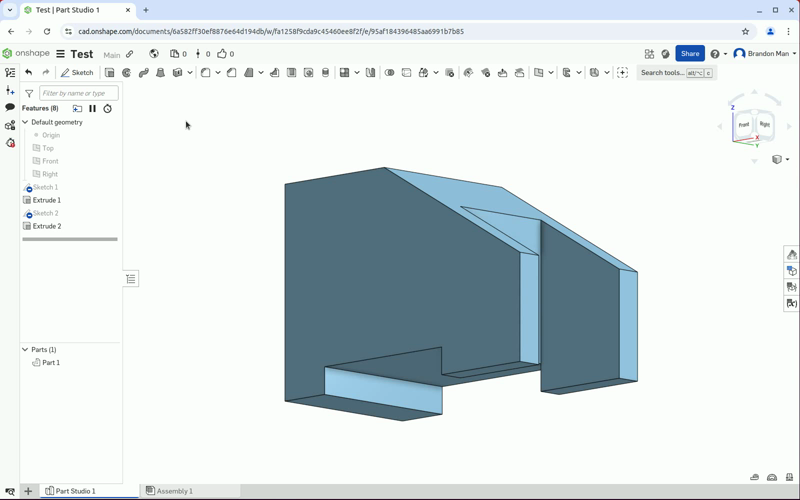
key(down, 3)
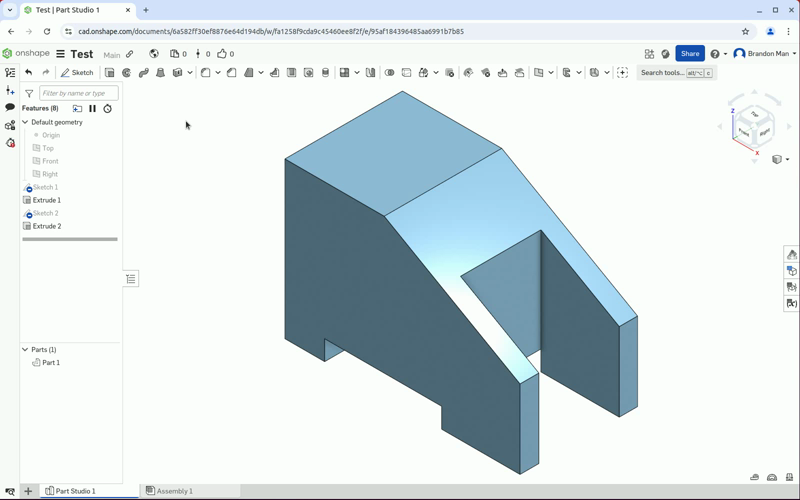
mouse_move(73, 189)
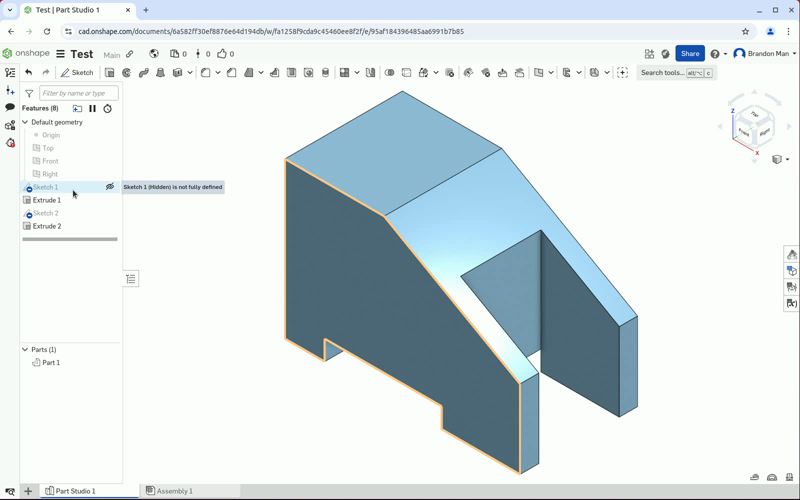
click(73, 189)